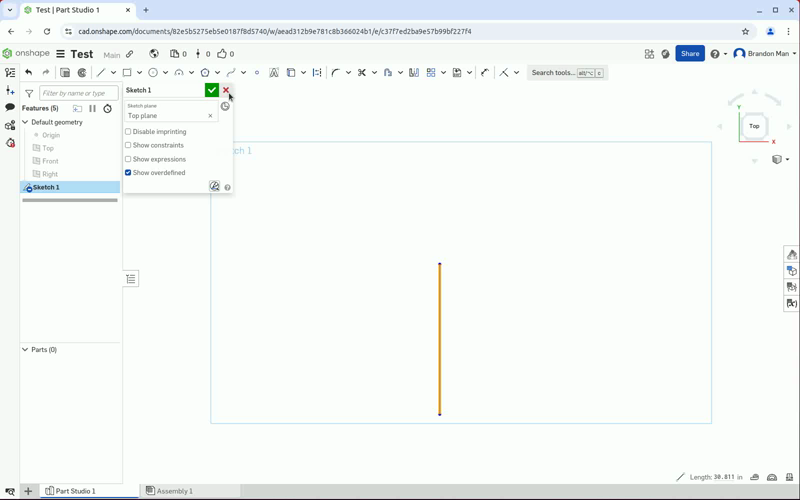
key(shift+h)
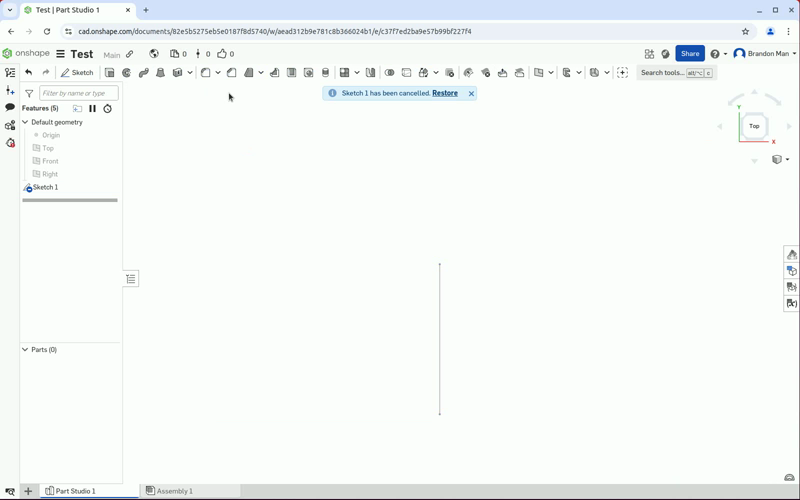
key(shift+s)
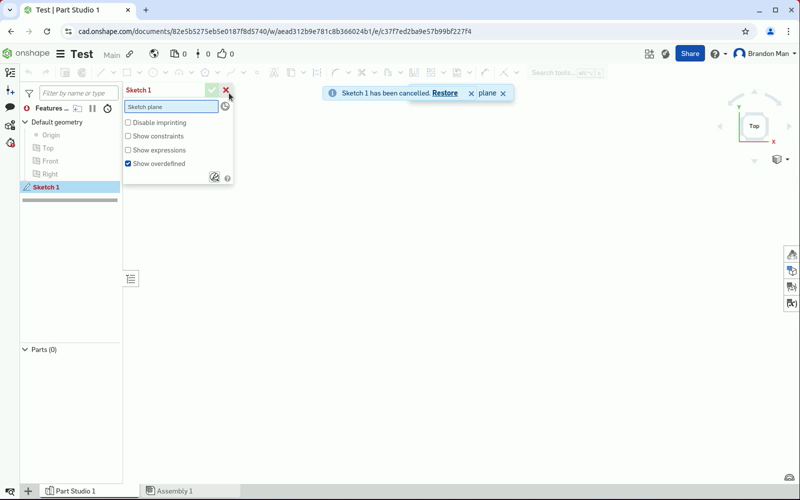
mouse_move(73, 150)
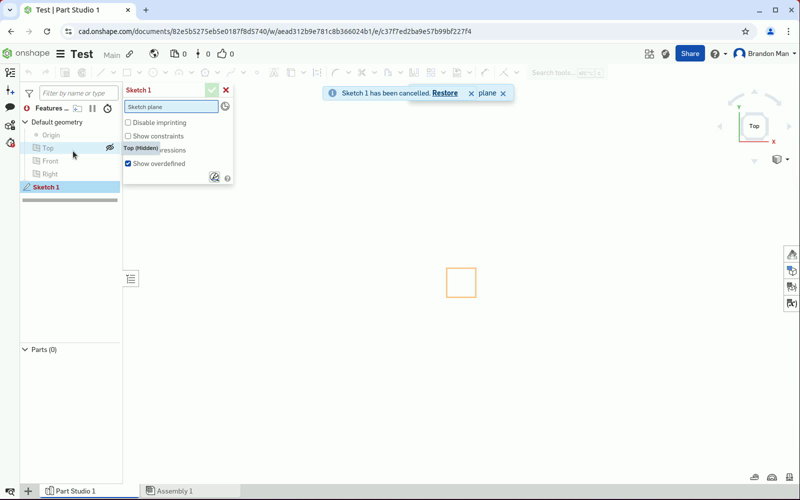
click(73, 150)
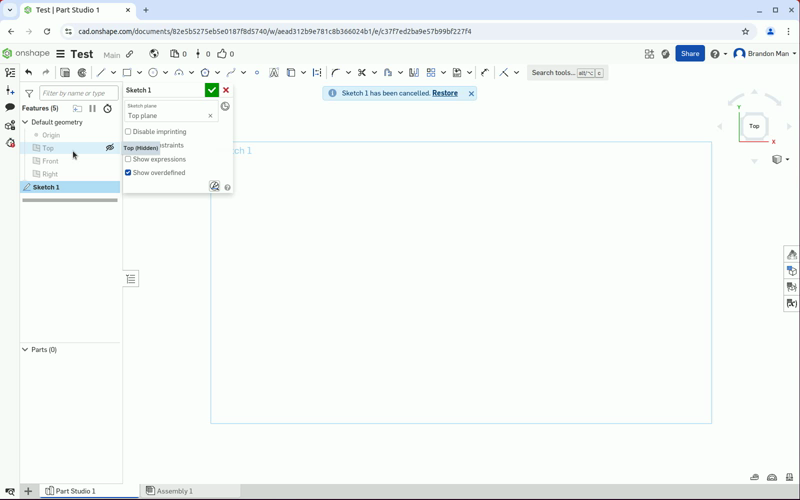
mouse_move(73, 352)
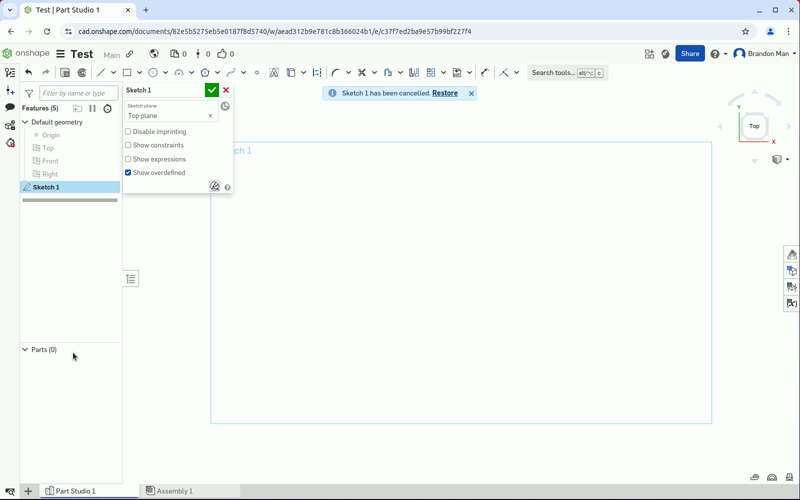
key(y)
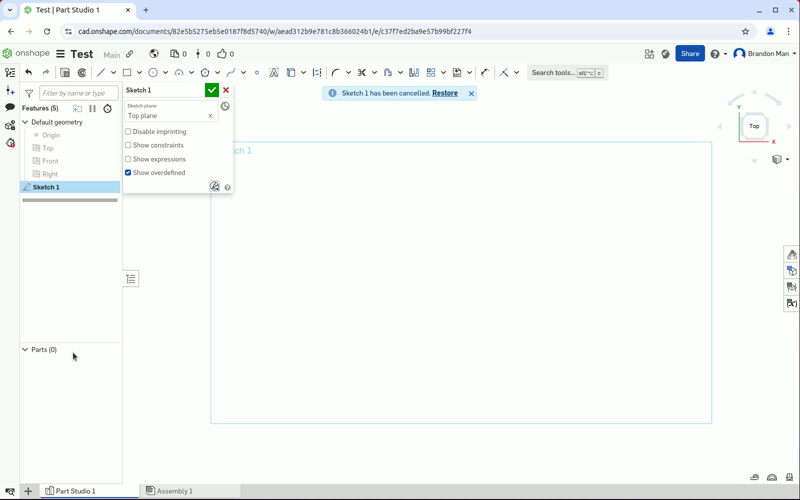
key(l)
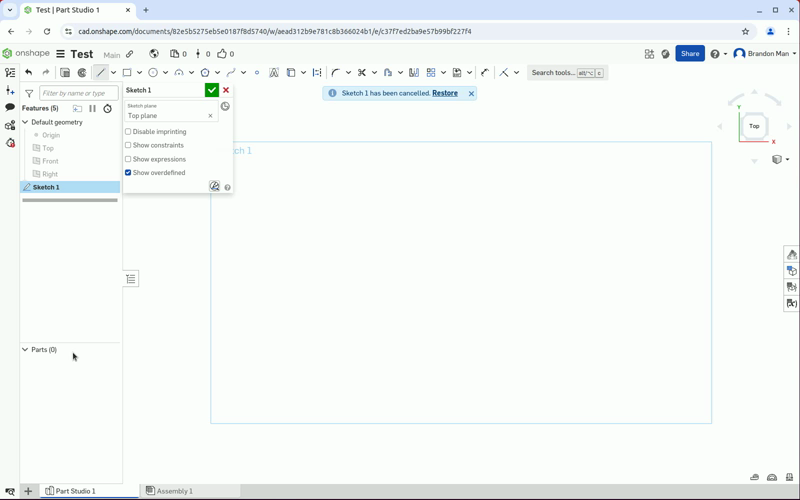
key_down(shift)
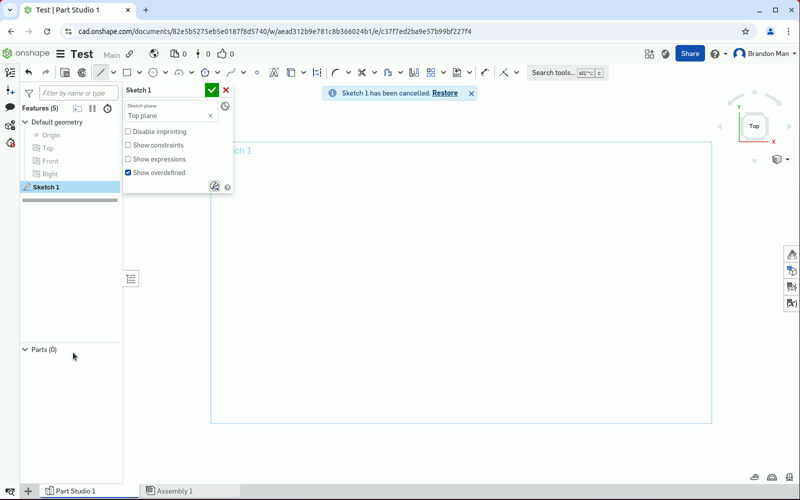
mouse_move(348, 339)
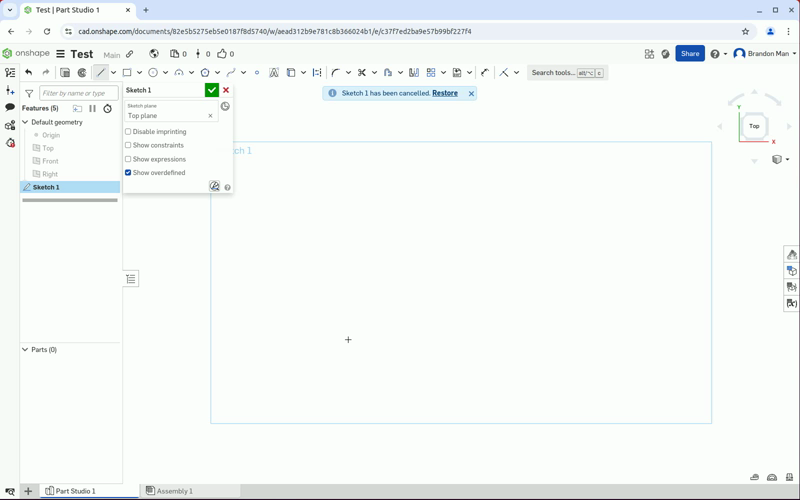
click(348, 339)
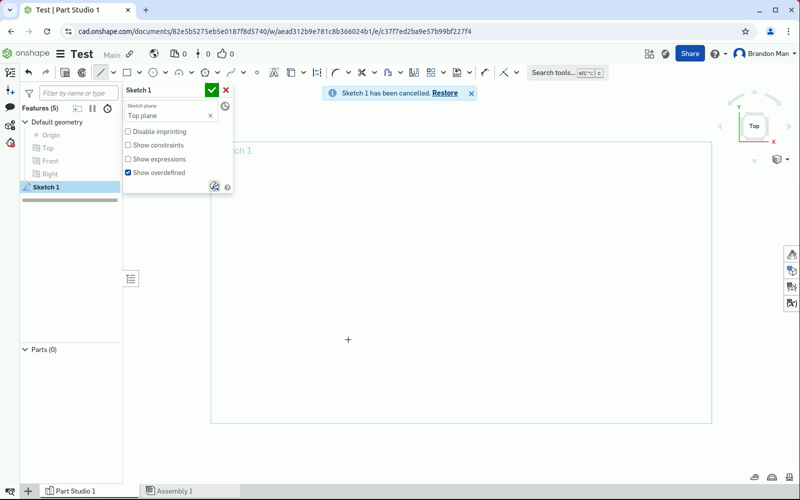
key_up(shift)
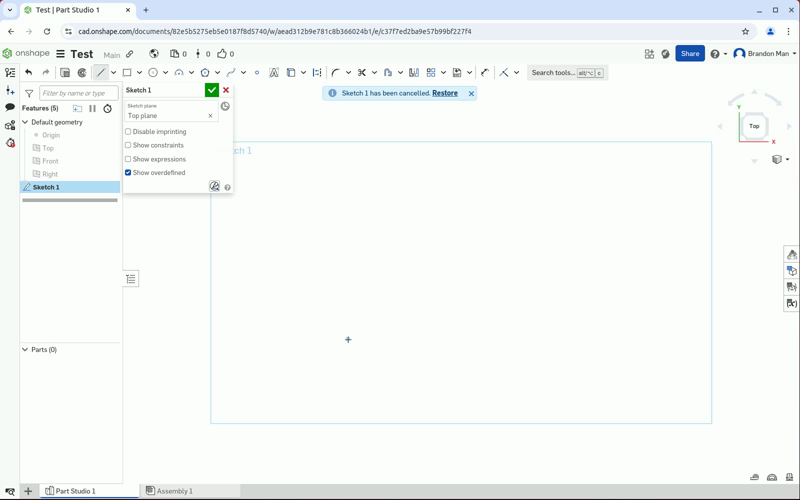
key_down(shift)
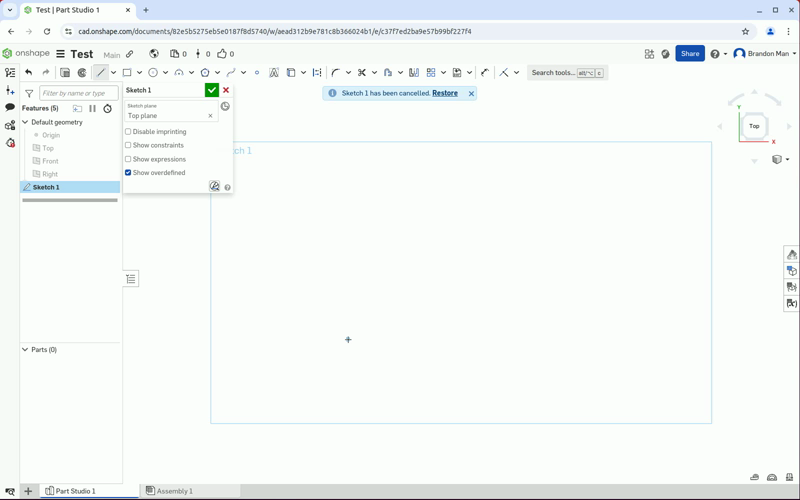
mouse_move(572, 339)
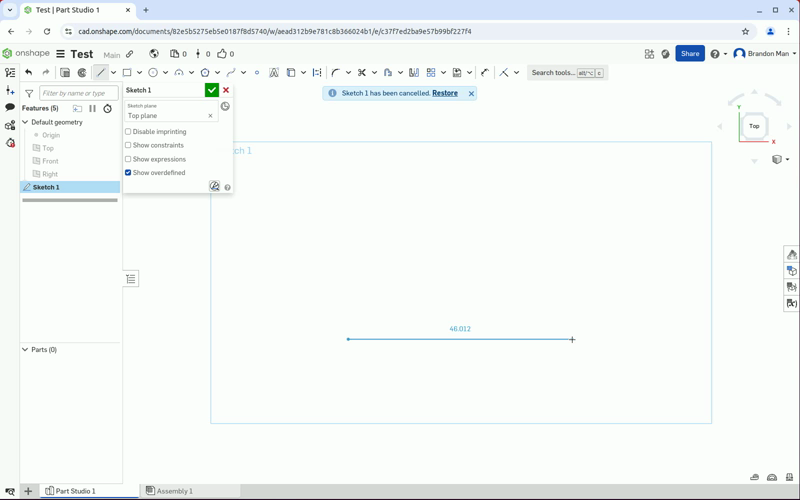
click(572, 339)
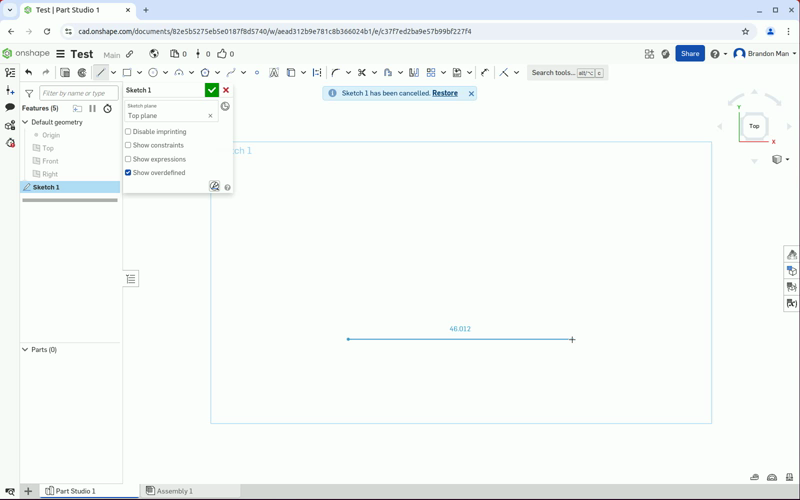
key_up(shift)
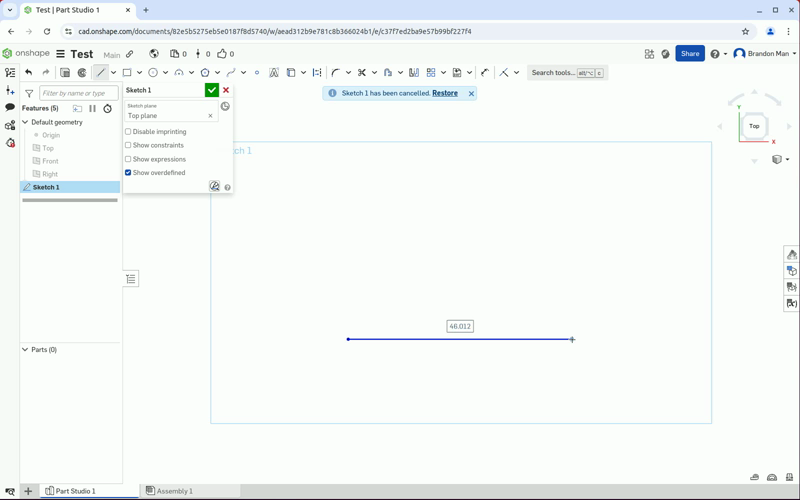
key_down(shift)
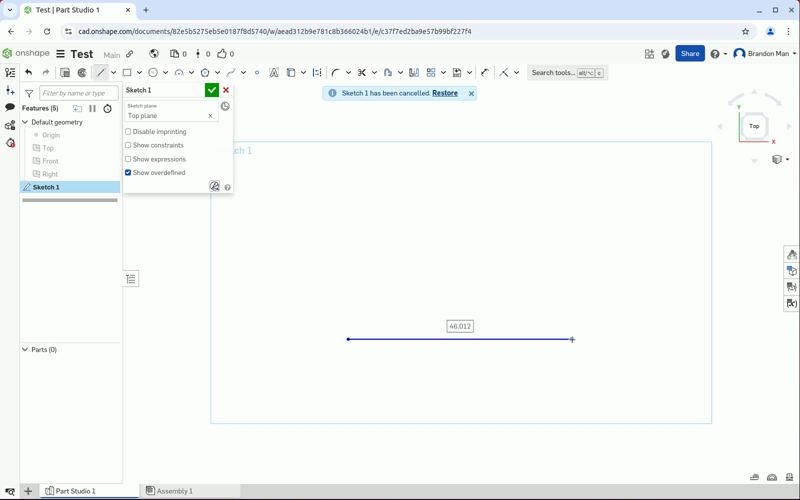
mouse_move(572, 226)
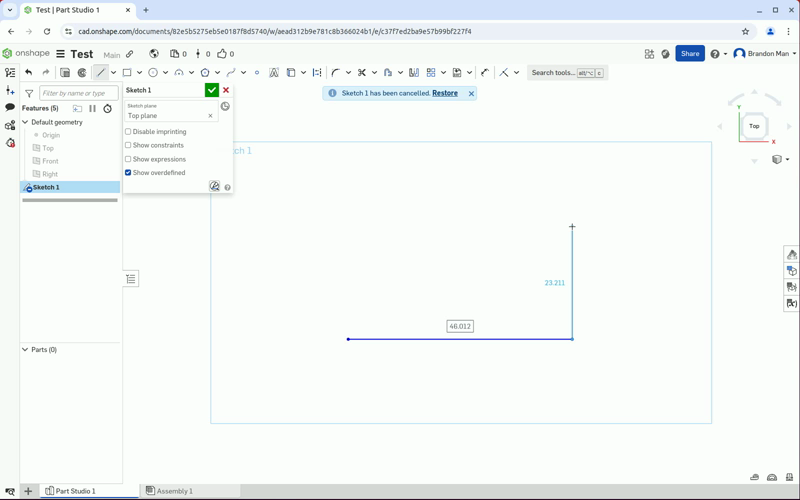
click(572, 226)
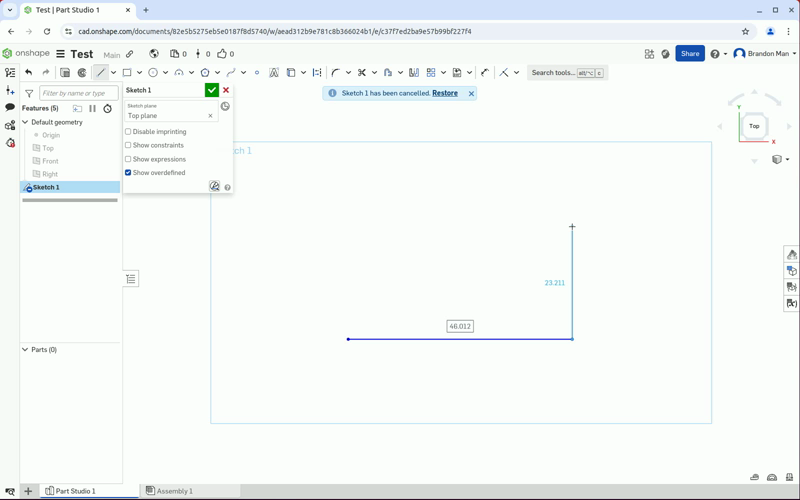
key_up(shift)
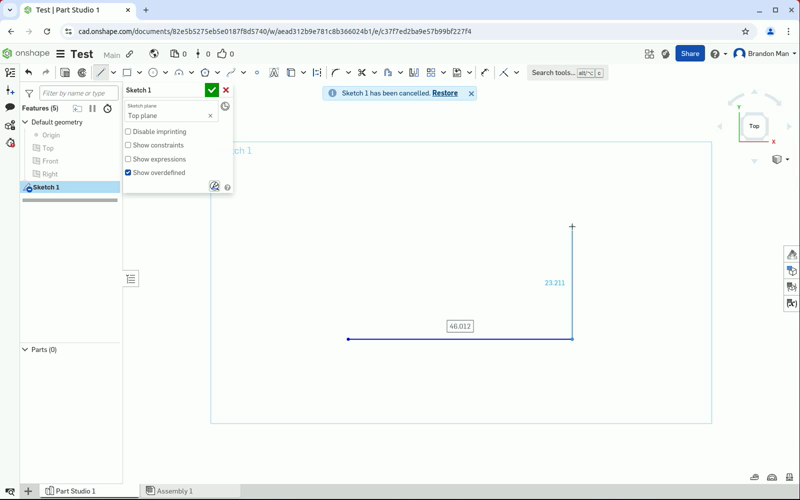
key_down(shift)
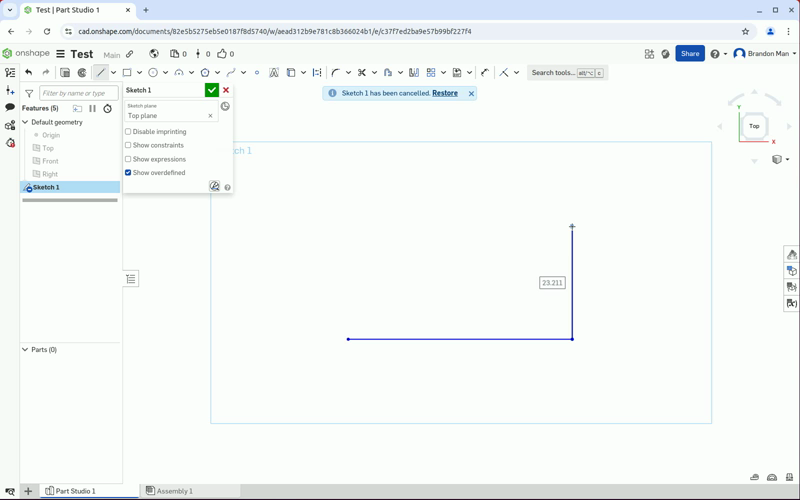
mouse_move(348, 226)
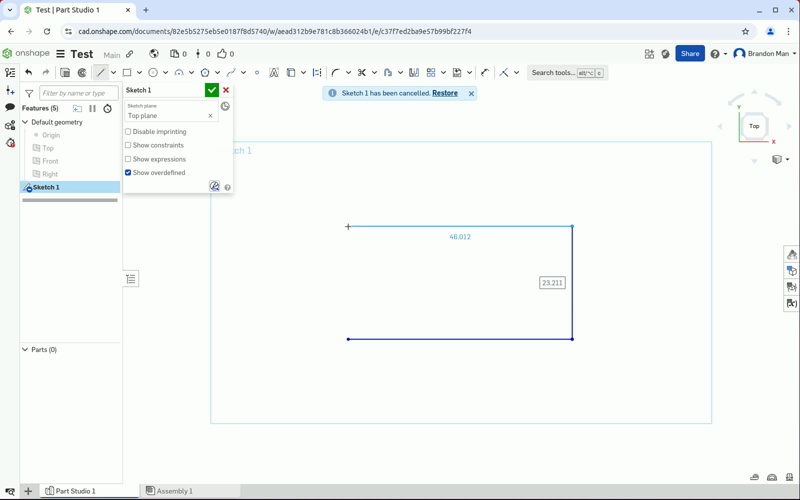
click(348, 226)
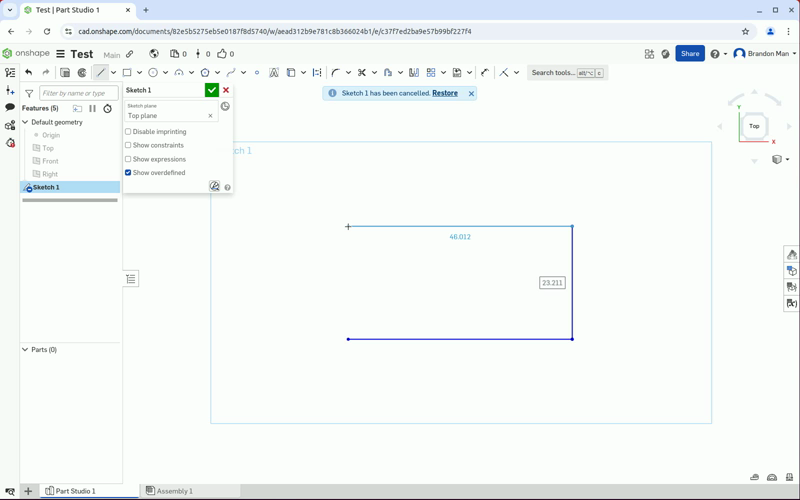
key_up(shift)
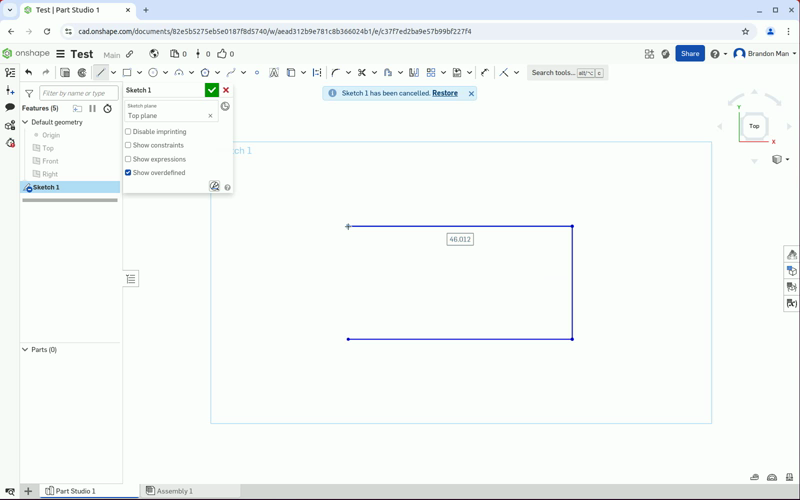
key_down(shift)
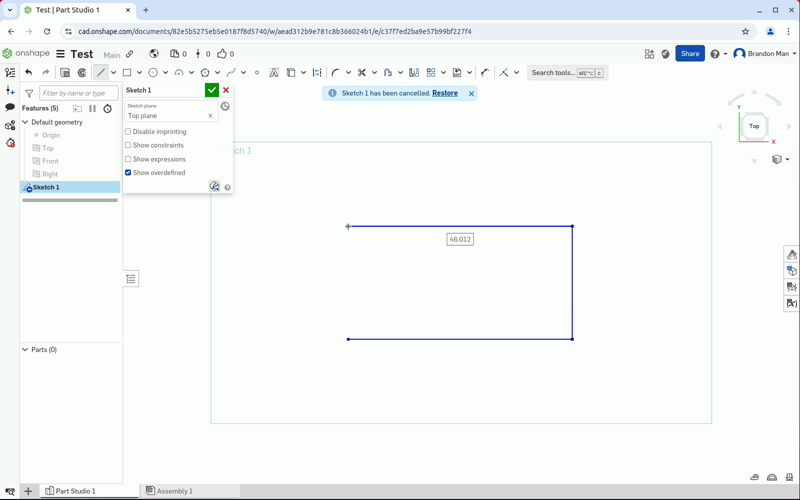
mouse_move(348, 339)
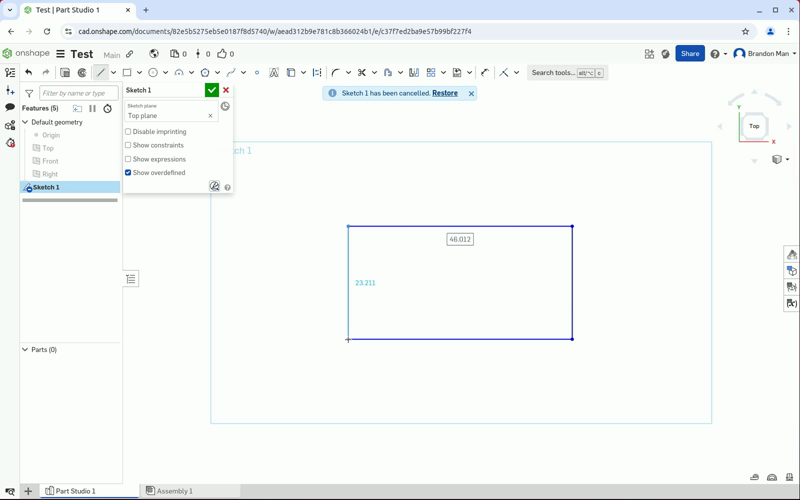
key_up(shift)
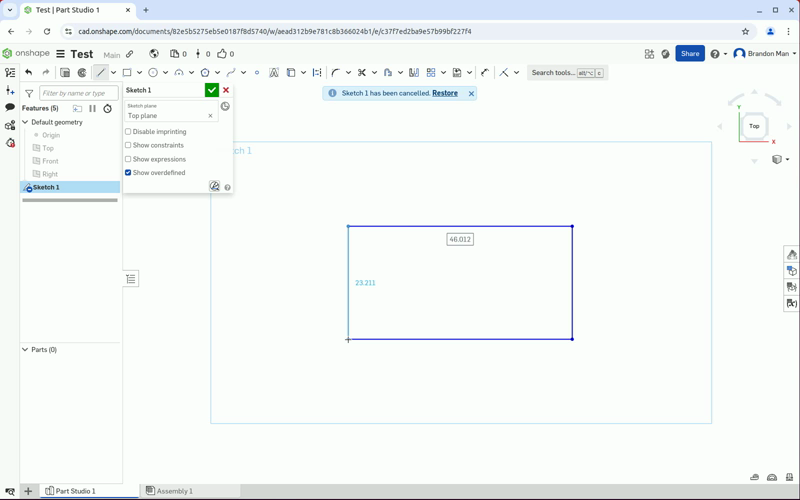
click(348, 339)
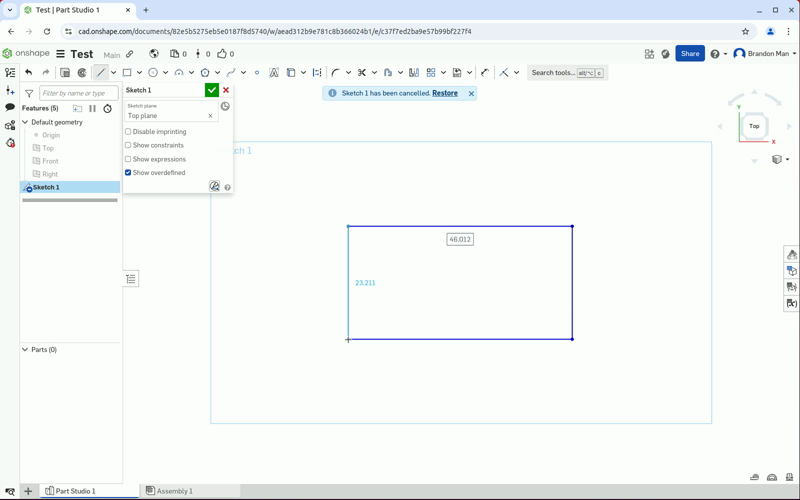
key(esc)
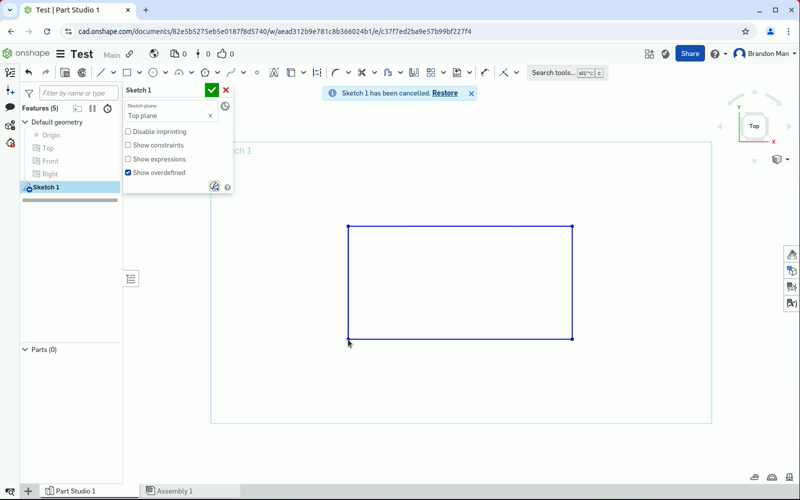
mouse_move(523, 279)
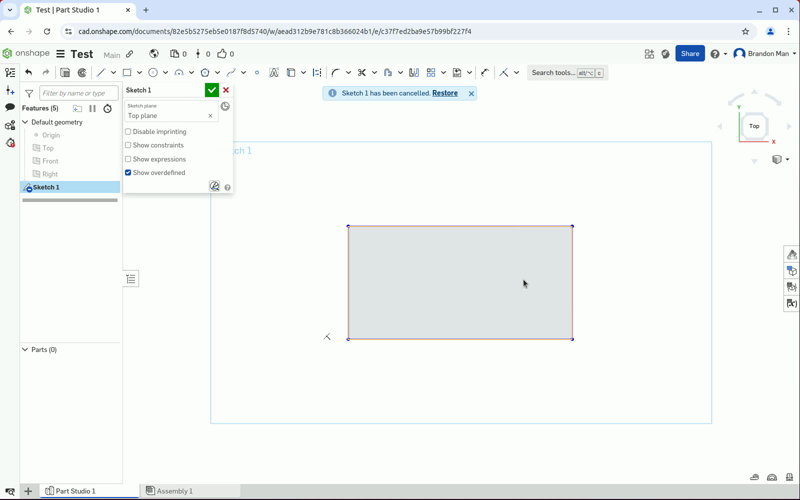
click(523, 279)
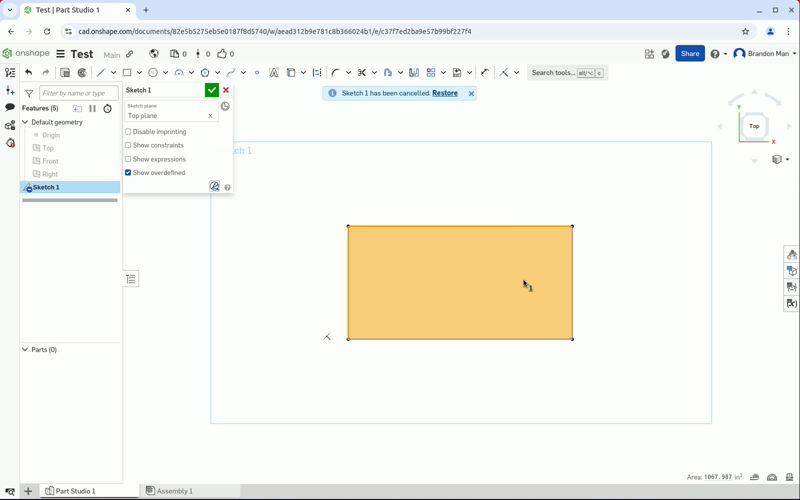
mouse_move(73, 352)
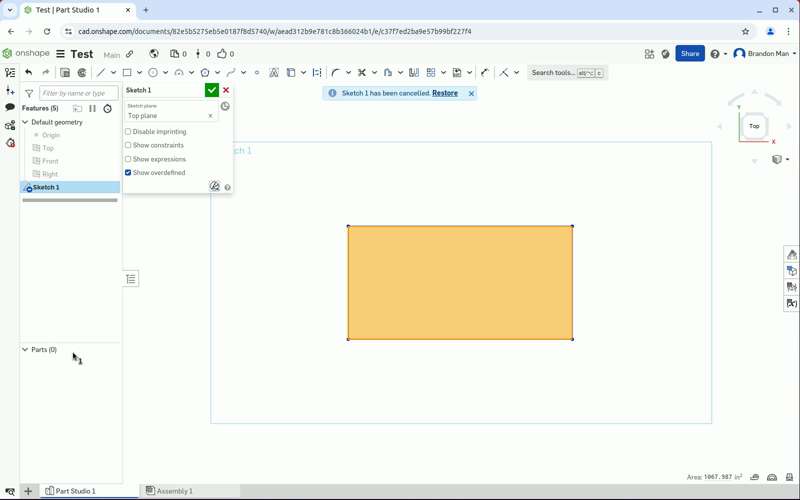
key(shift+y)
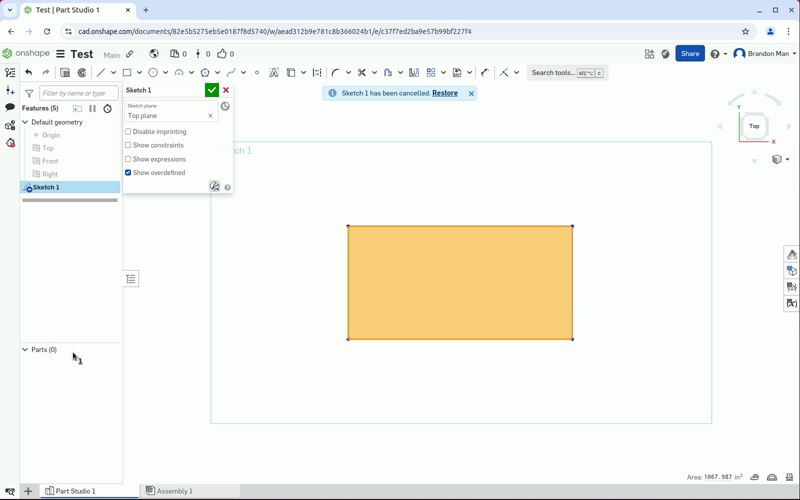
key(shift+e)
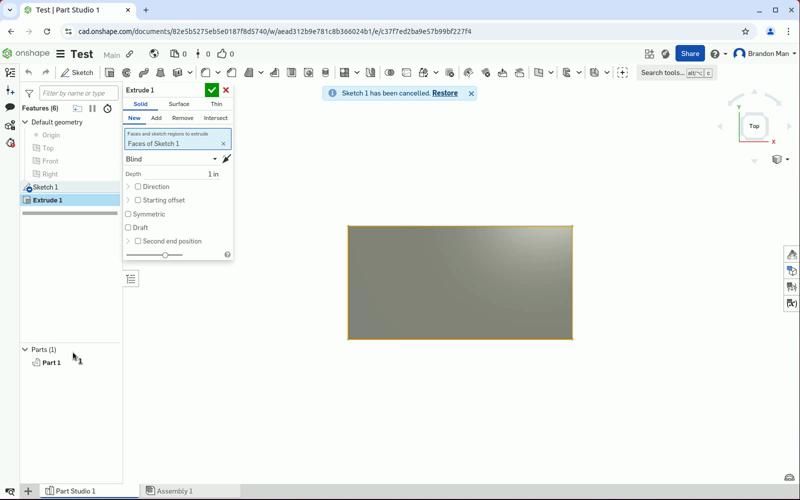
mouse_move(143, 106)
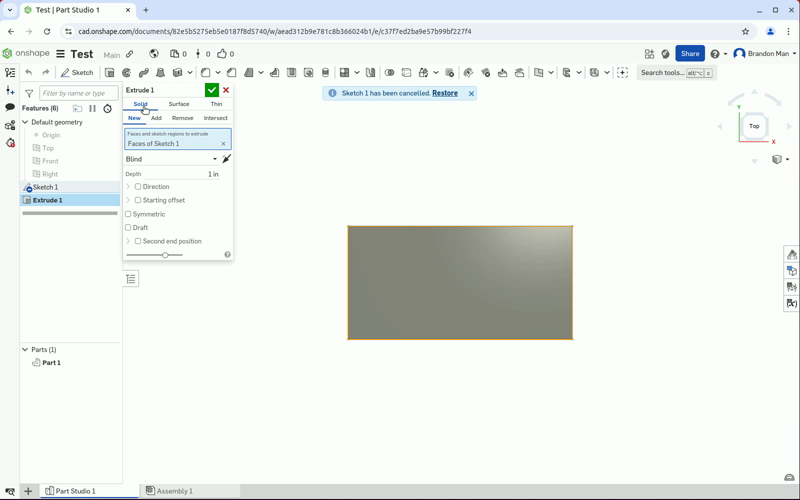
click(143, 106)
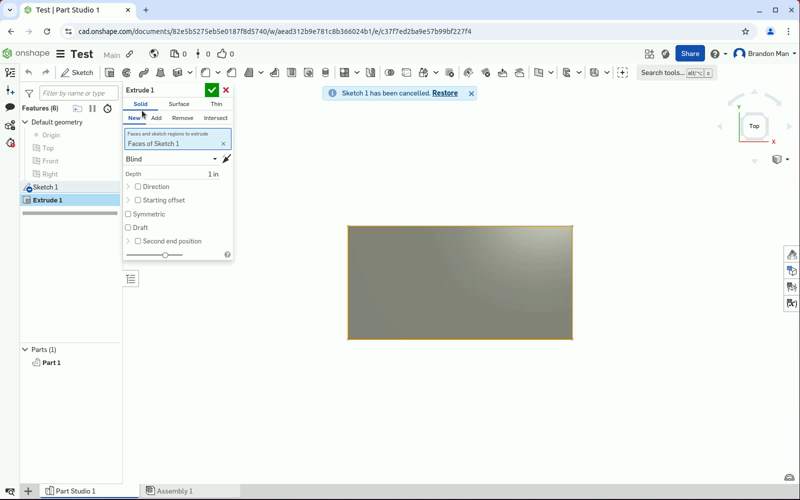
mouse_move(137, 120)
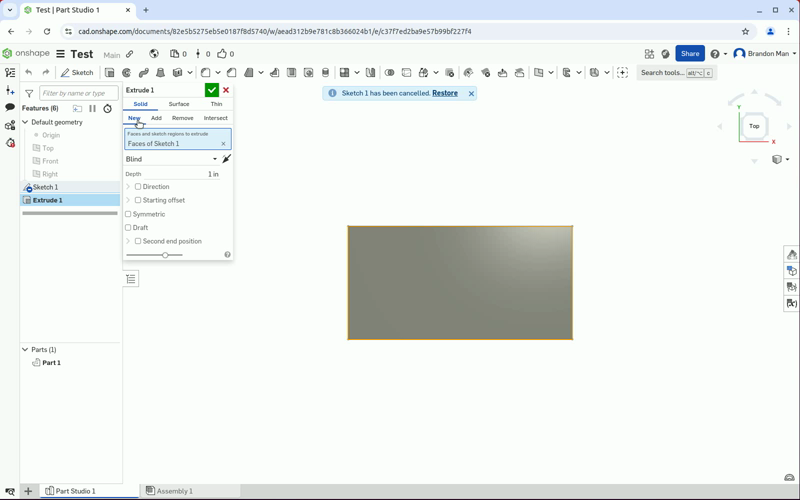
click(137, 120)
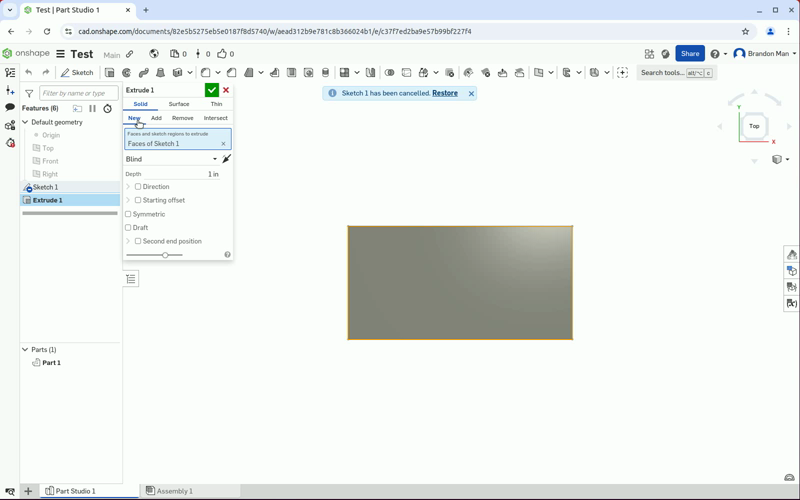
key(tab, 4)
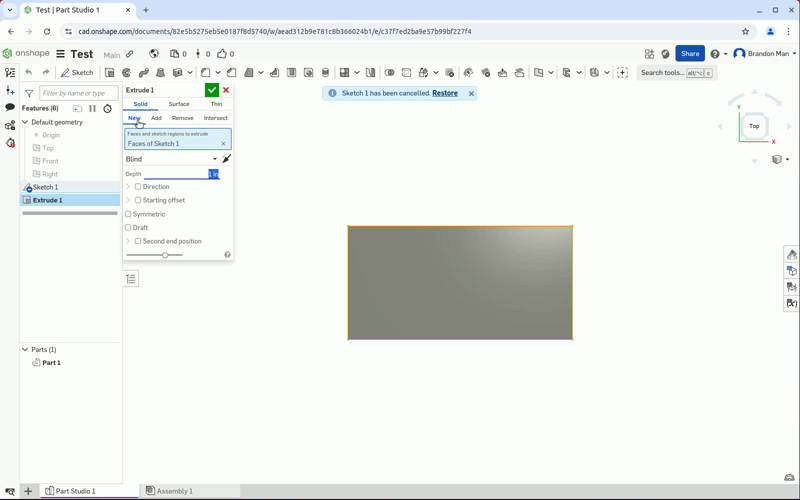
text(23.108)
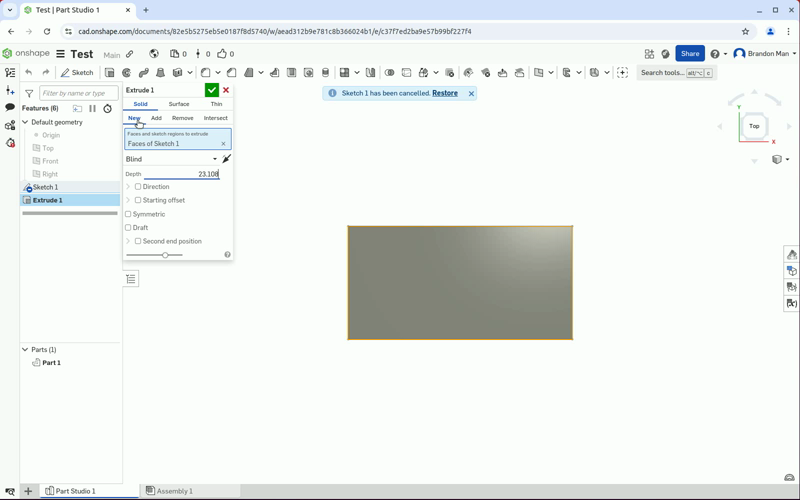
key(enter)
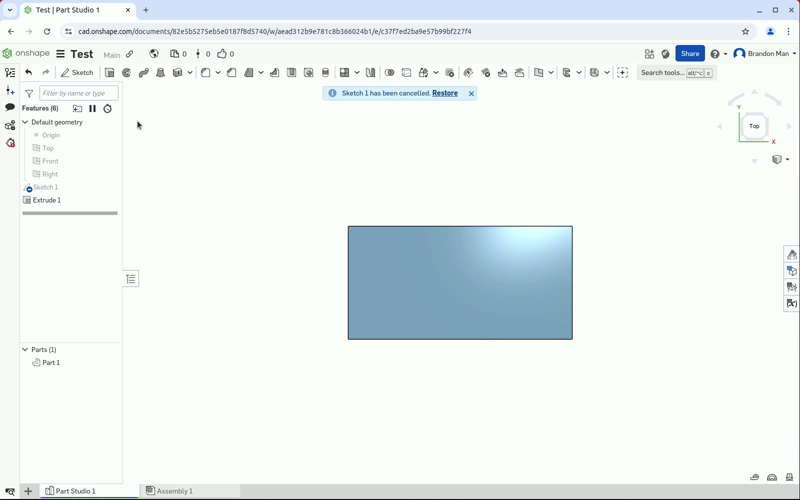
key(shift+h)
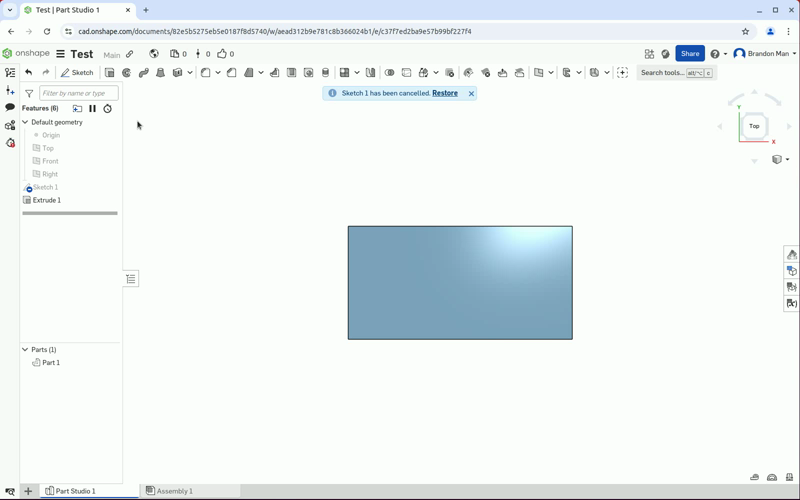
key(shift+h)
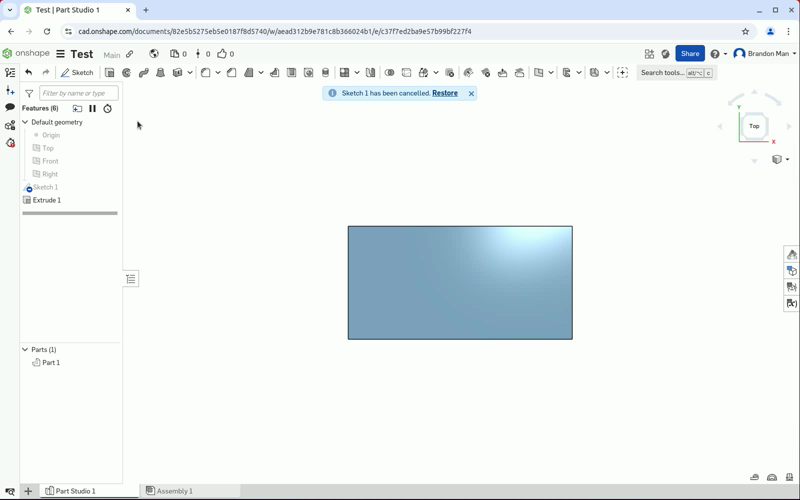
mouse_move(73, 189)
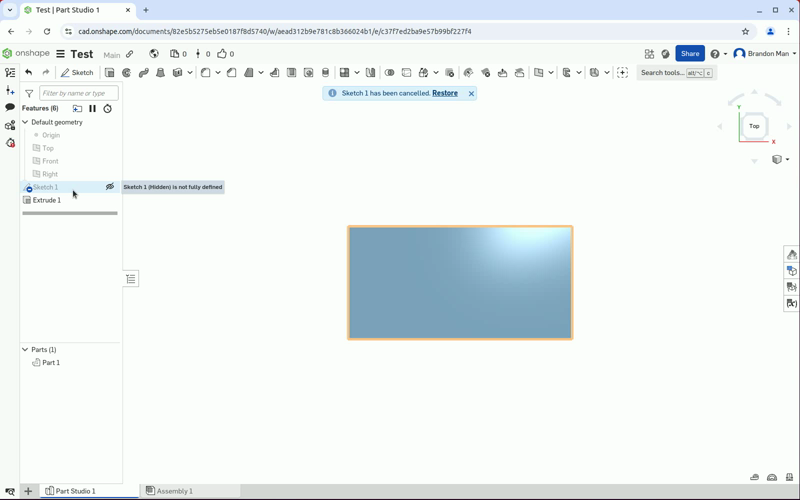
click(73, 189)
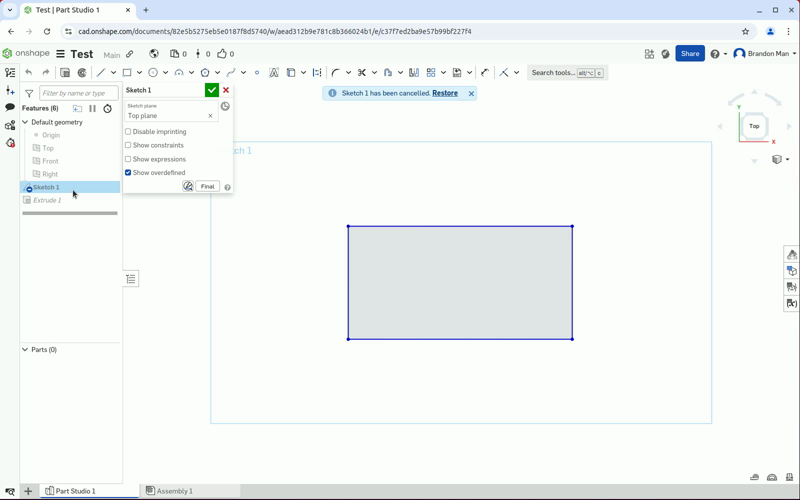
mouse_move(229, 92)
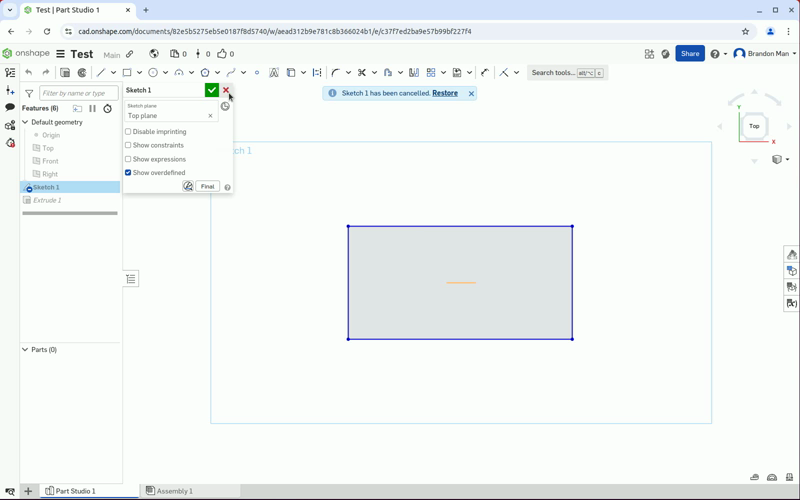
click(229, 92)
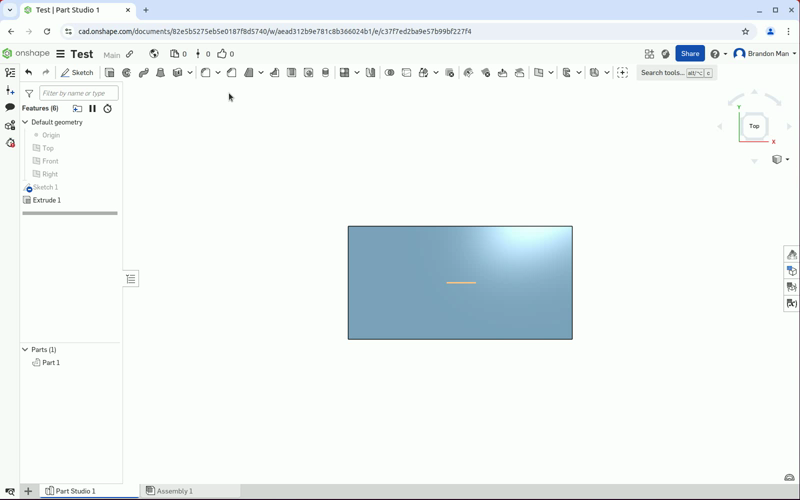
mouse_move(541, 75)
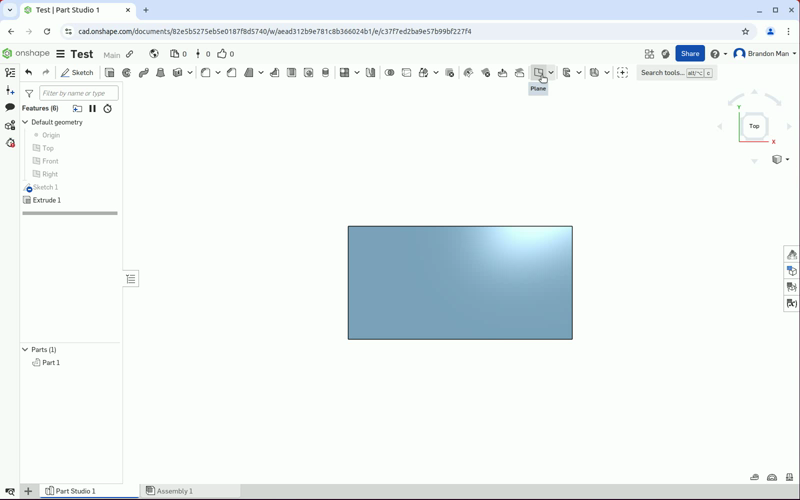
click(541, 75)
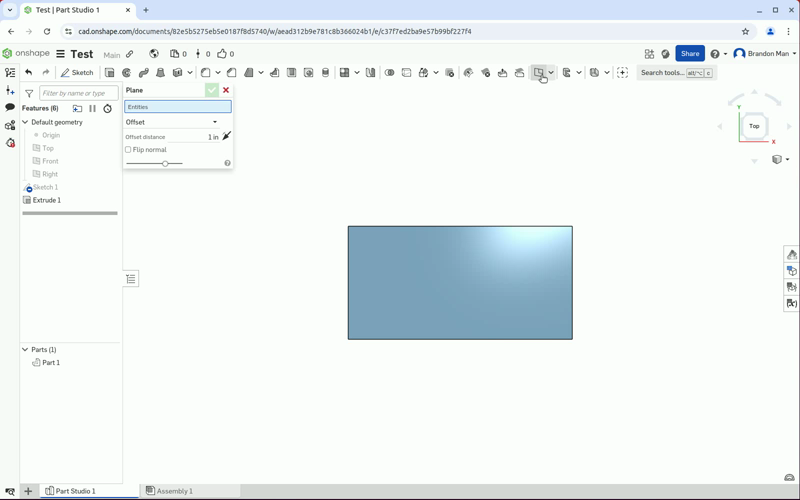
mouse_move(73, 150)
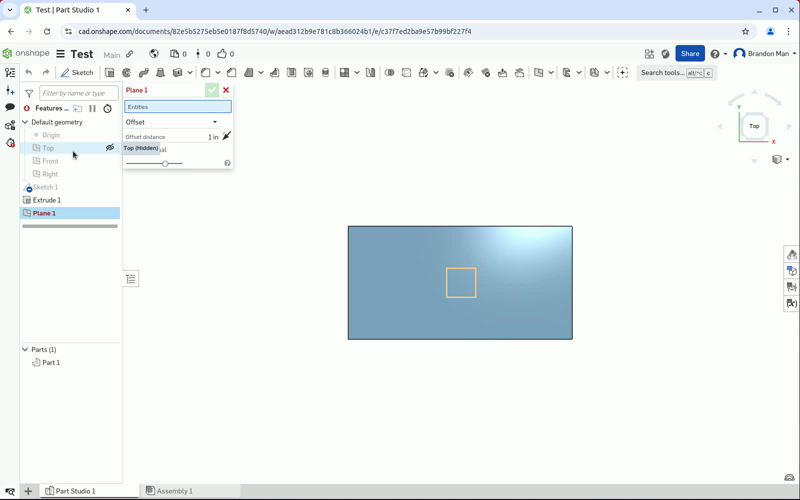
click(73, 150)
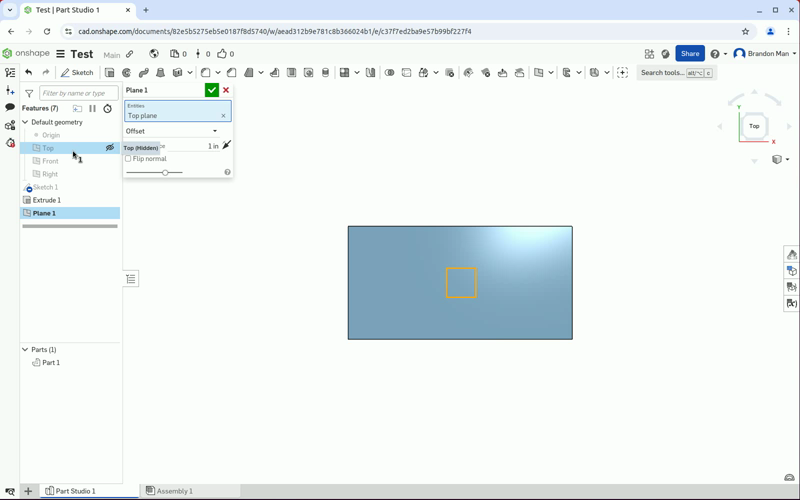
key(tab, 2)
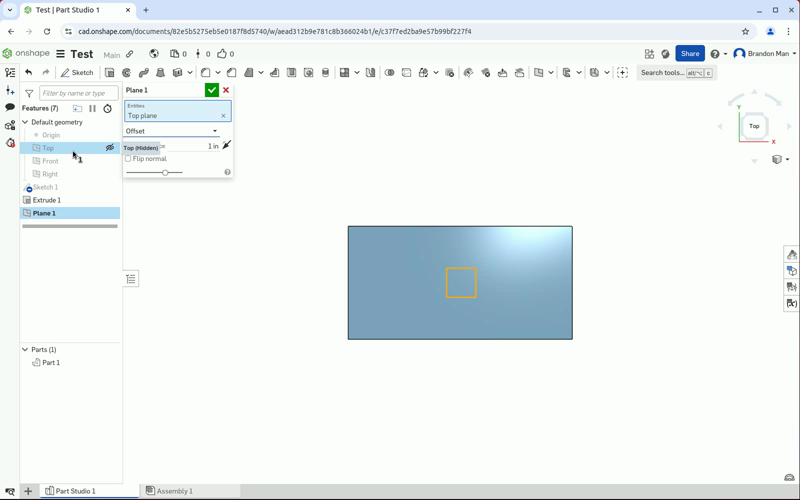
text(23.108)
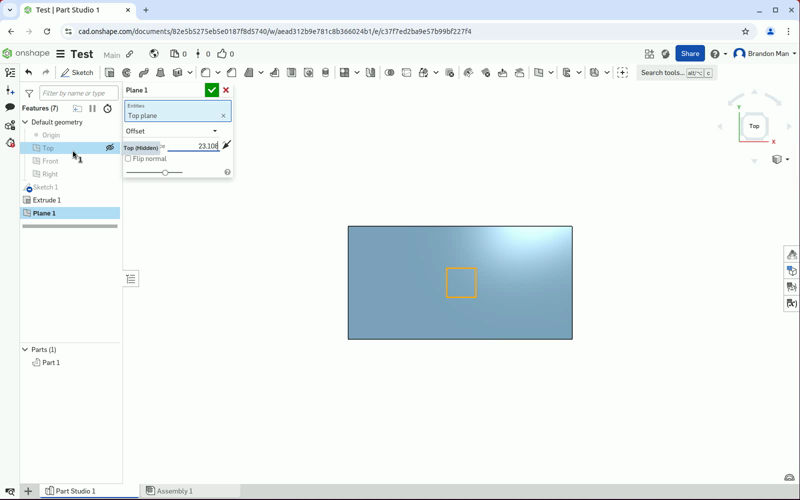
key(enter, 2)
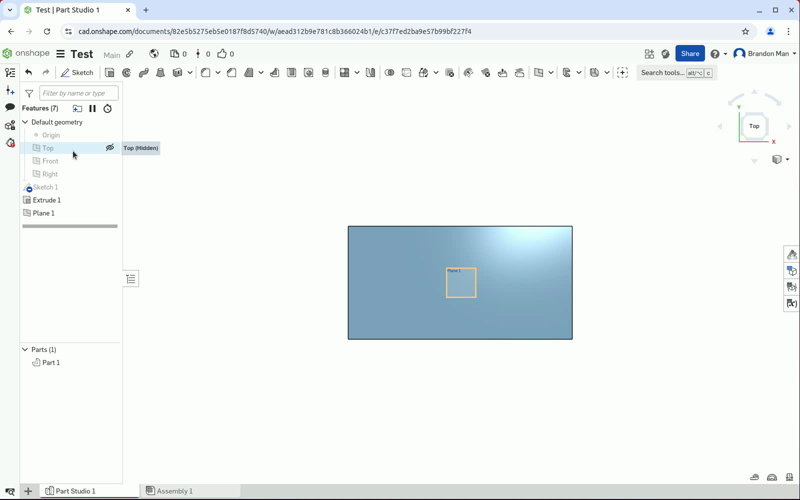
key(shift+s)
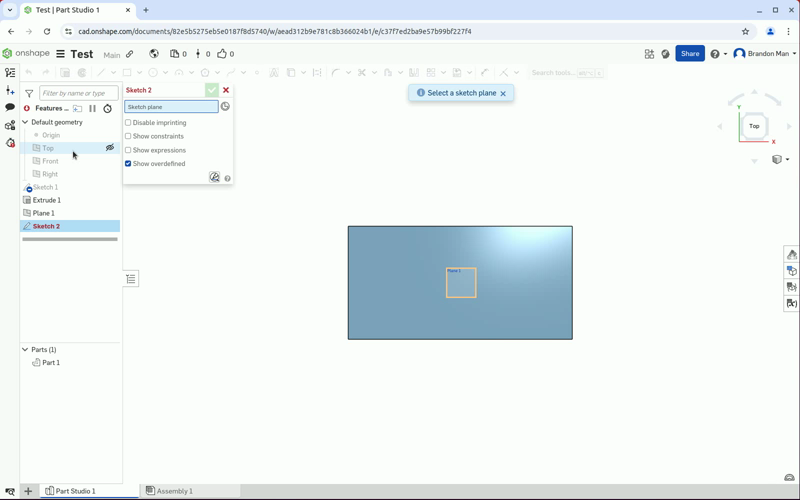
mouse_move(73, 215)
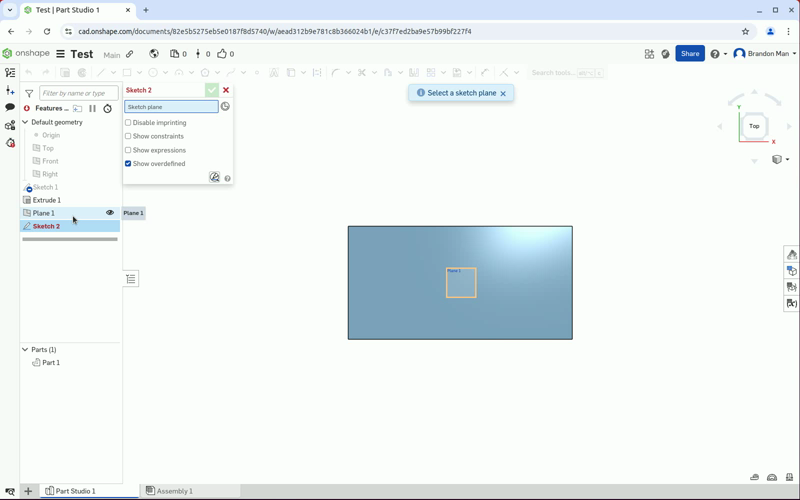
click(73, 215)
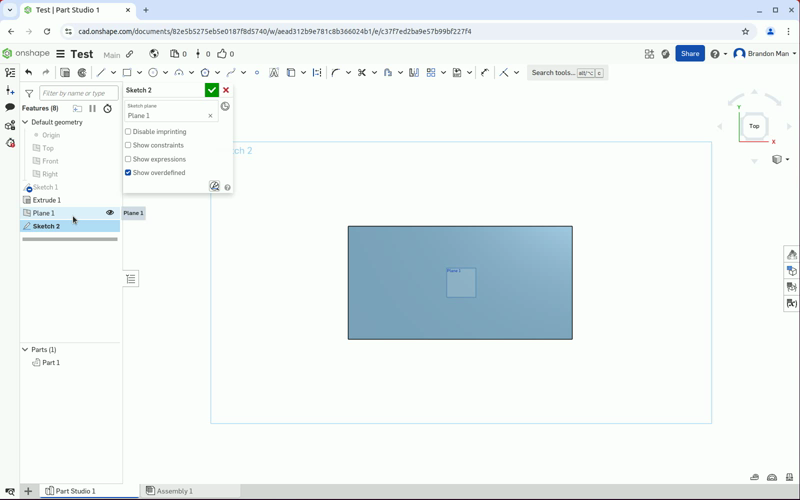
mouse_move(73, 352)
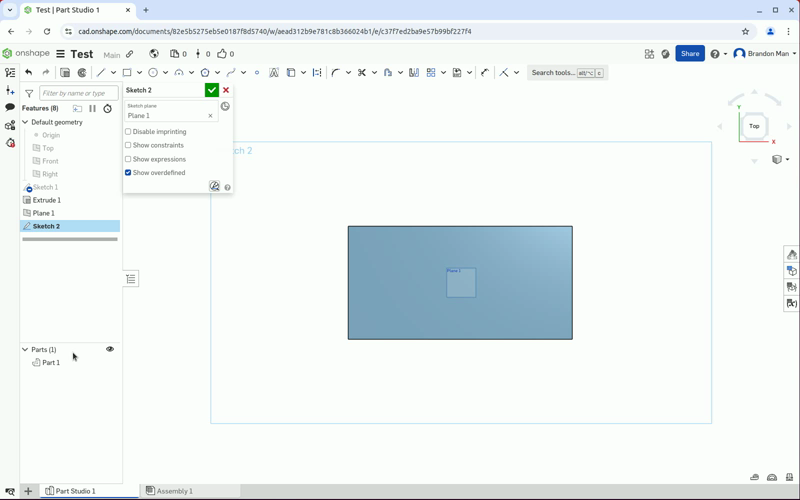
key(y)
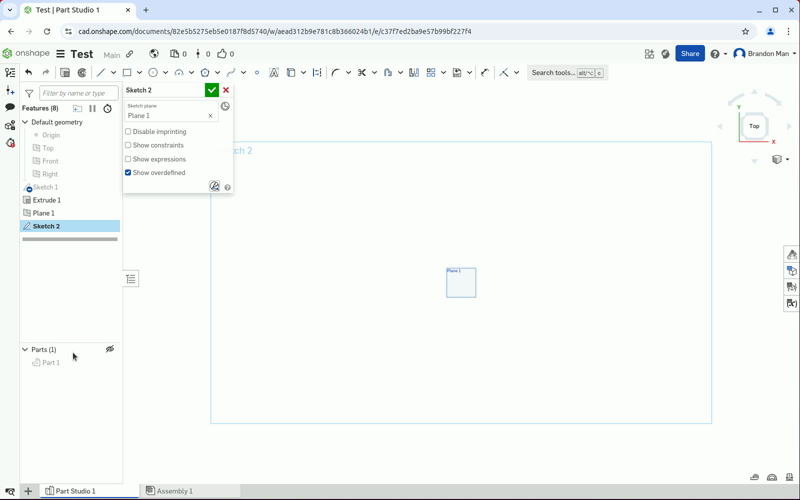
key(c)
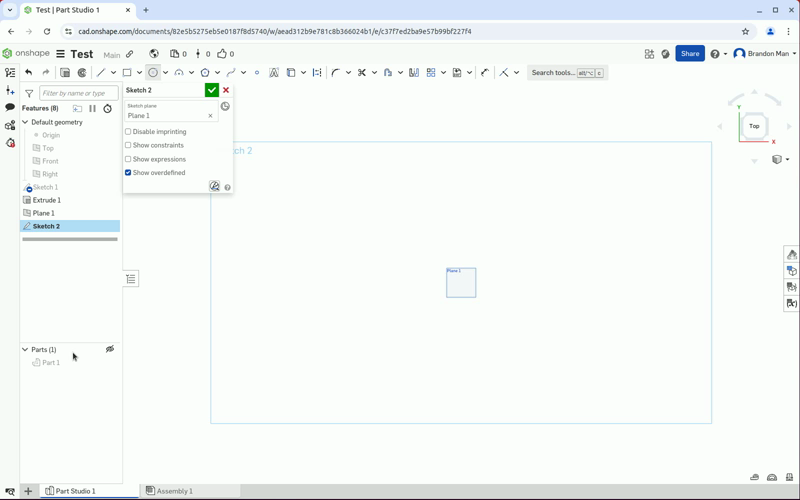
key_down(shift)
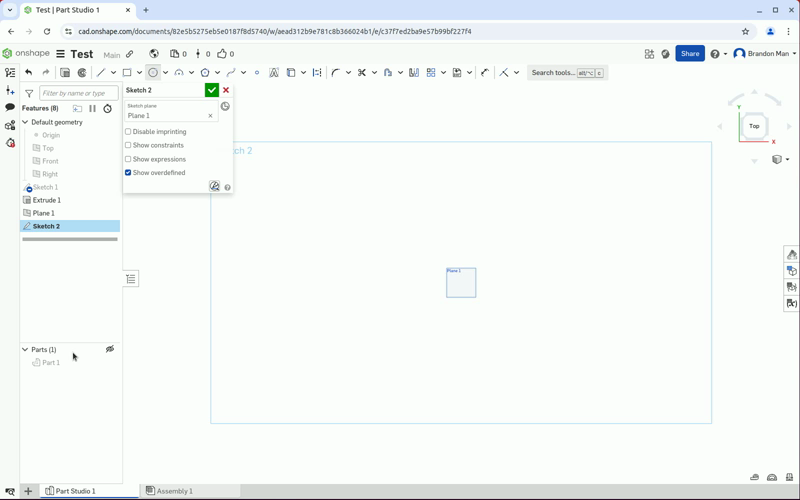
mouse_move(461, 282)
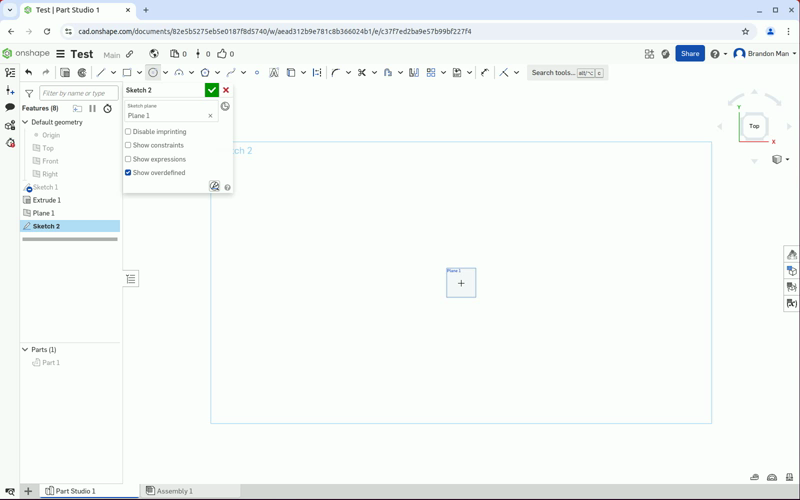
click(461, 282)
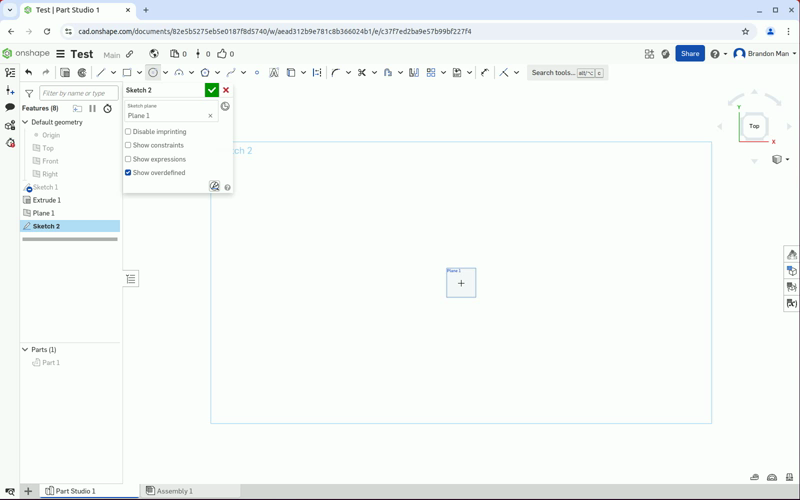
key_up(shift)
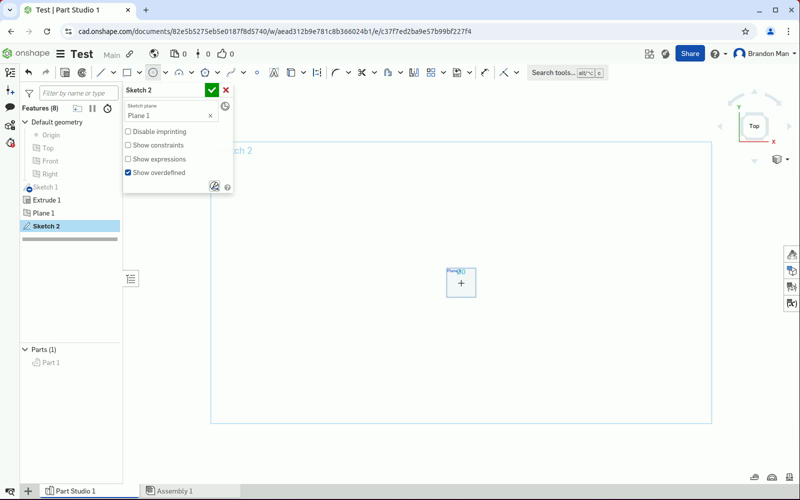
mouse_move(495, 282)
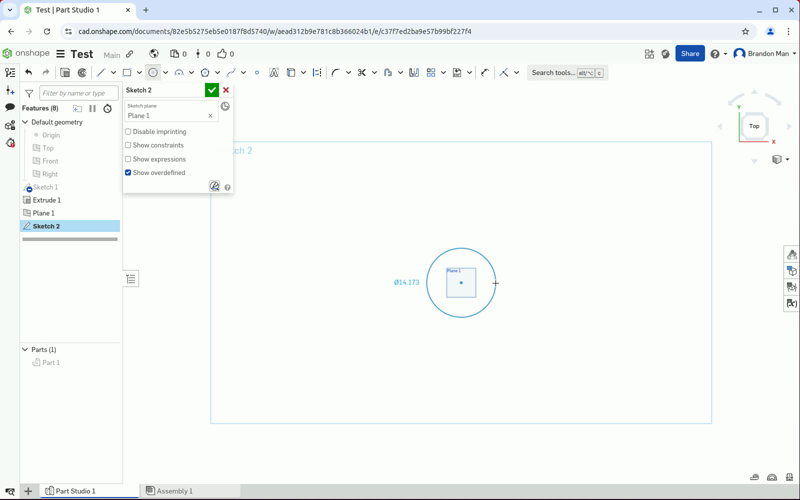
click(495, 282)
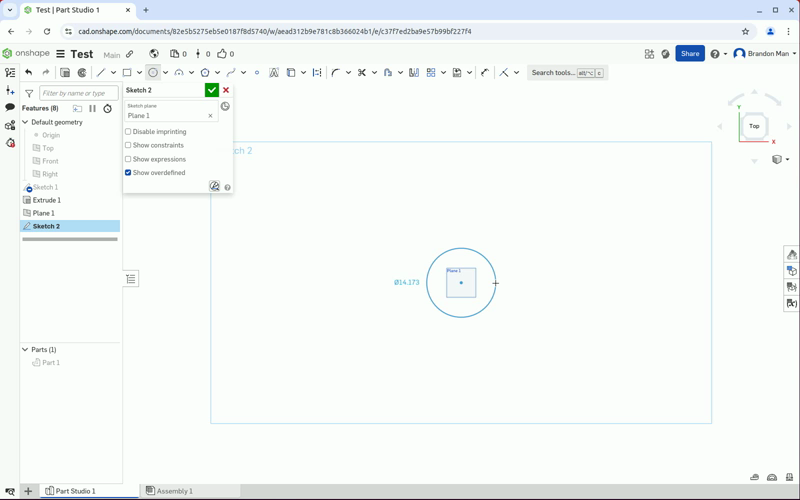
key(esc)
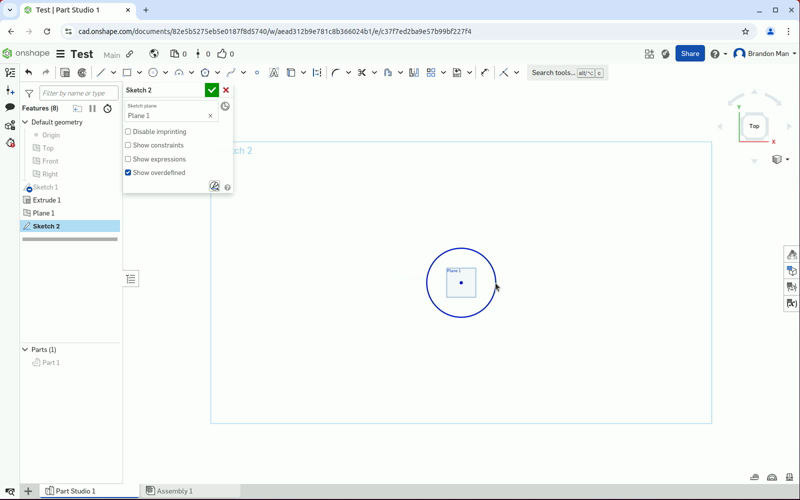
mouse_move(444, 266)
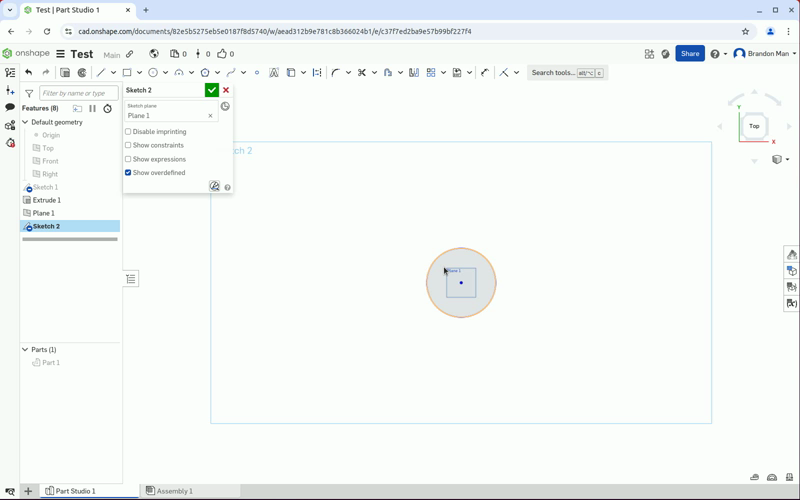
click(444, 266)
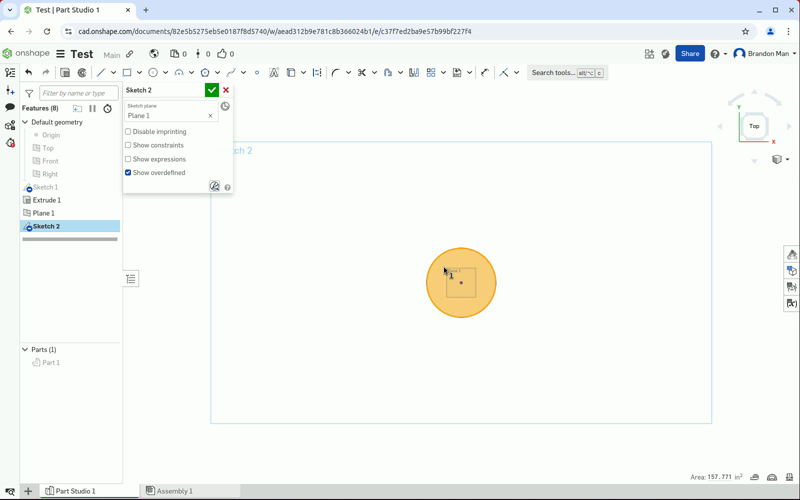
mouse_move(73, 352)
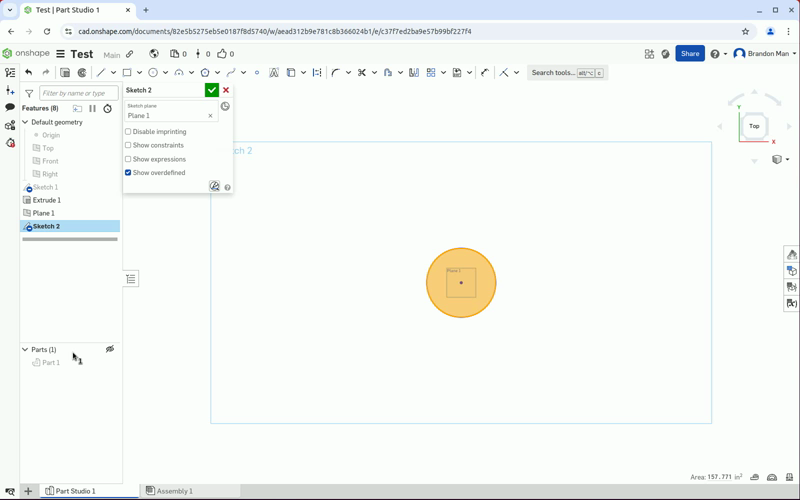
key(shift+y)
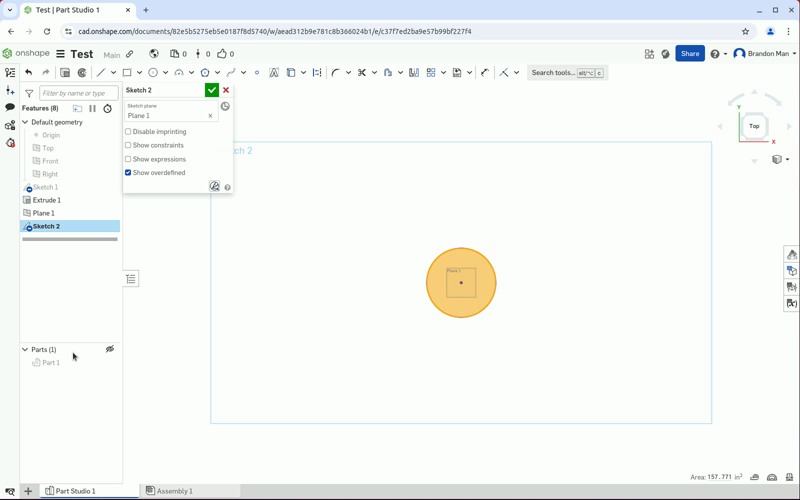
key(shift+e)
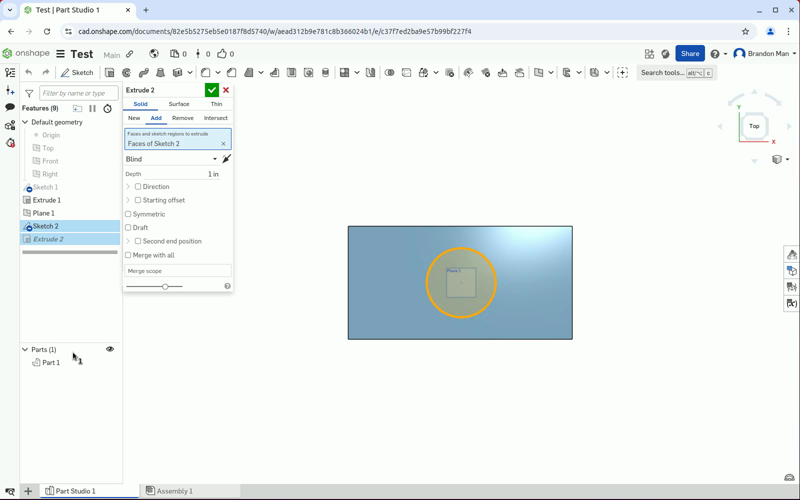
mouse_move(143, 106)
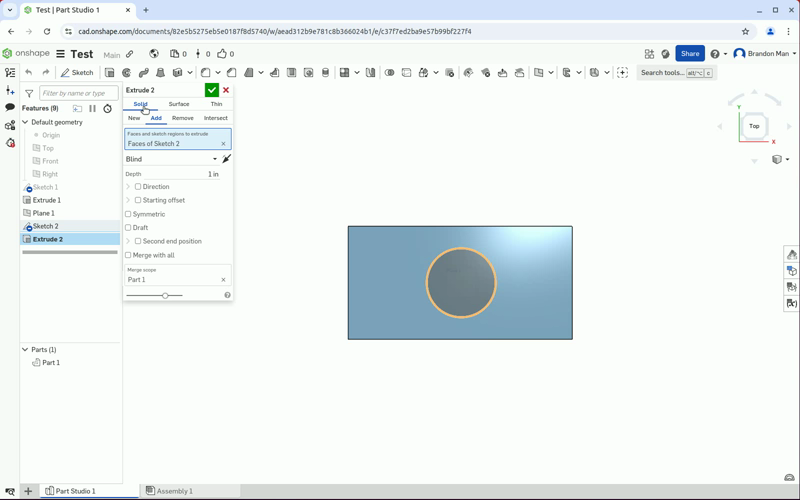
click(143, 106)
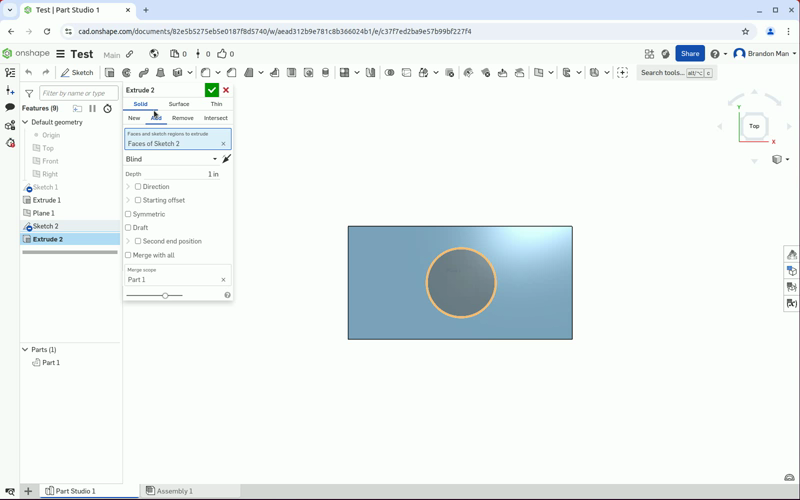
mouse_move(186, 120)
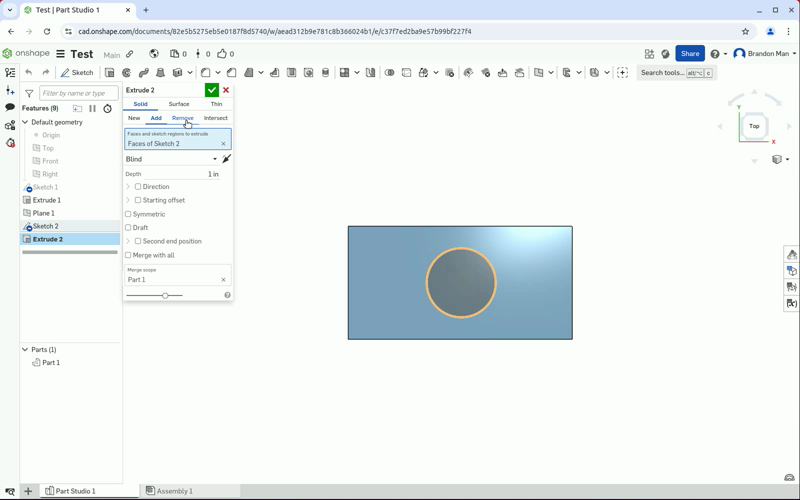
click(186, 120)
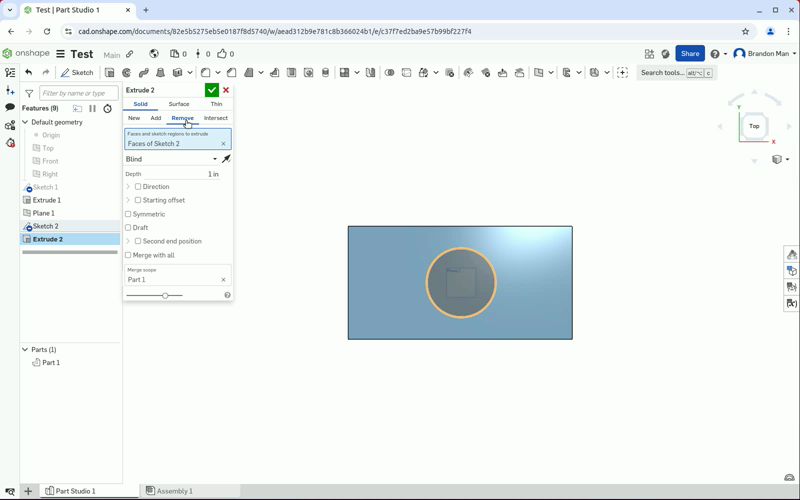
key(tab, 4)
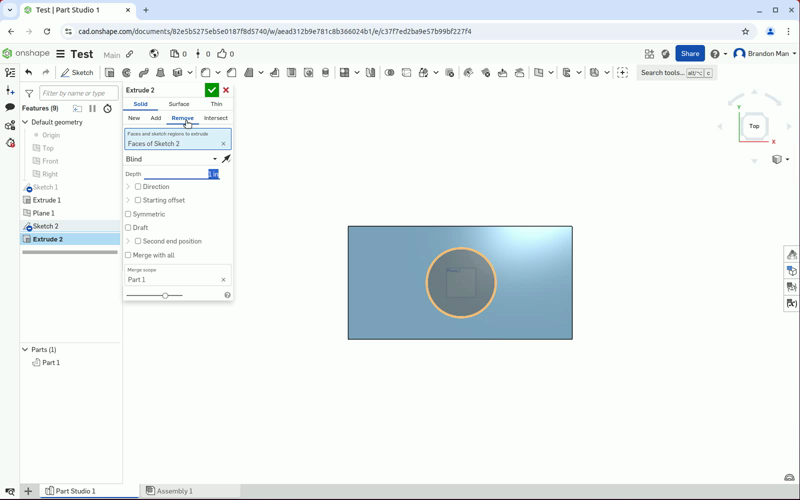
text(23.108)
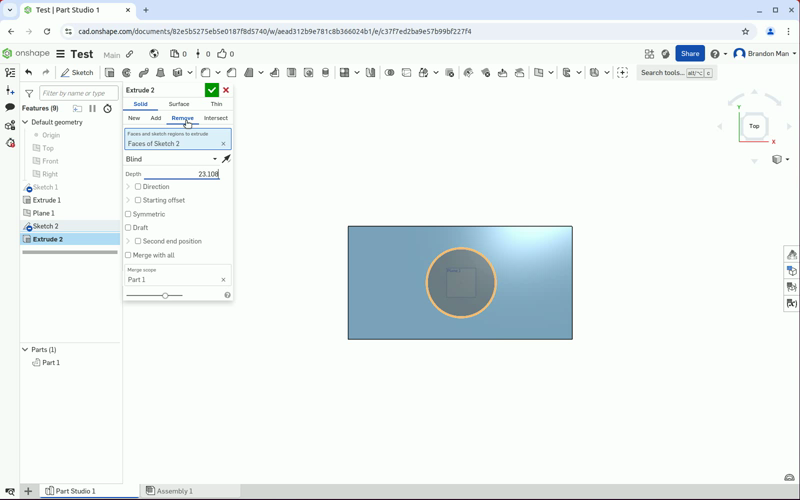
key(tab, 6)
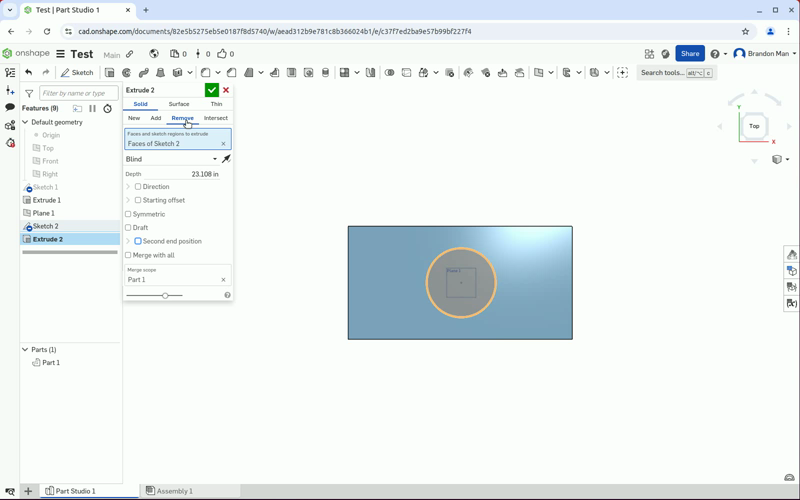
key(space)
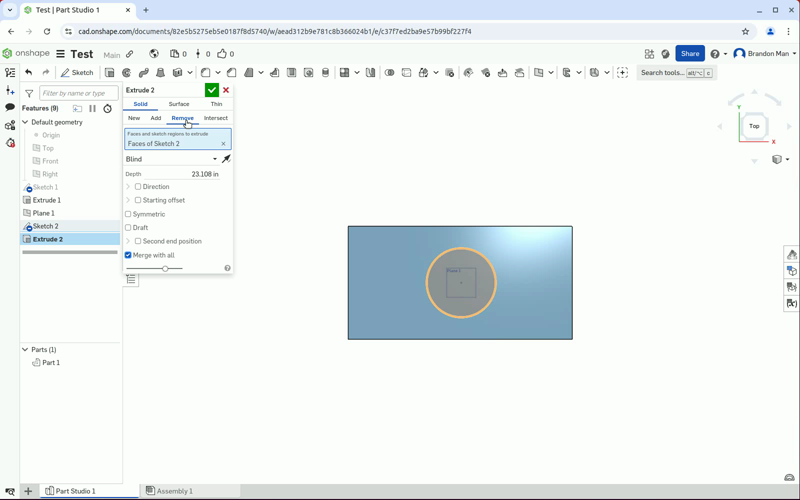
key(enter)
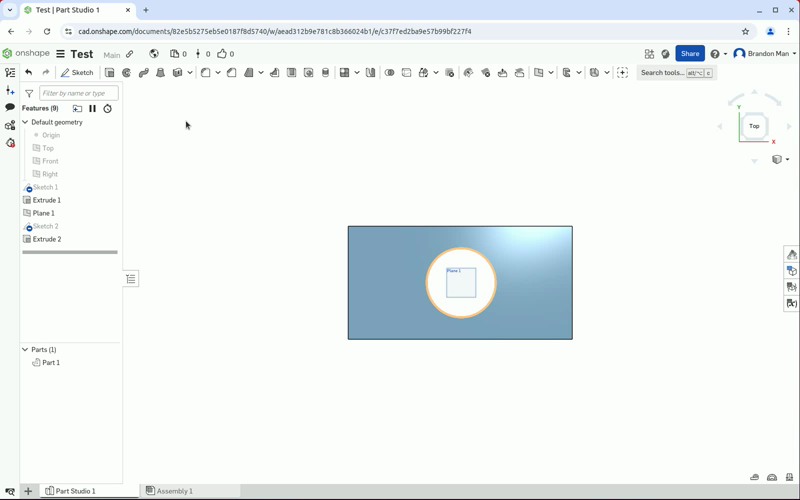
key(shift+h)
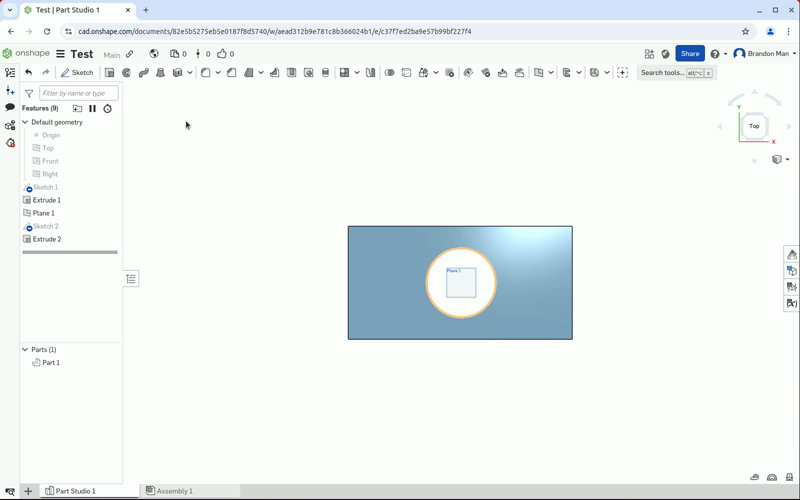
key(shift+h)
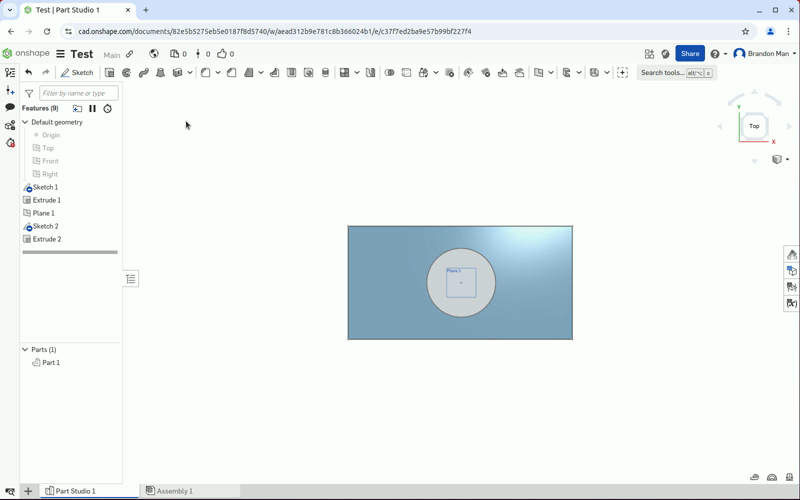
key(shift+7)
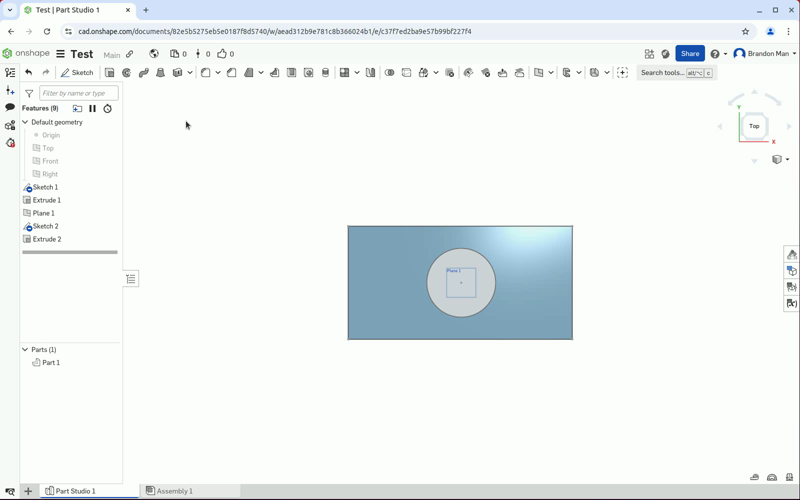
key(up, 3)
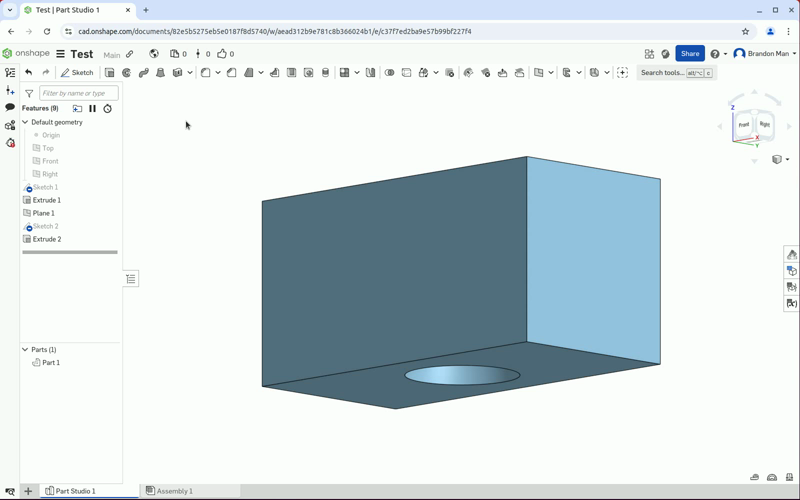
key(left, 3)
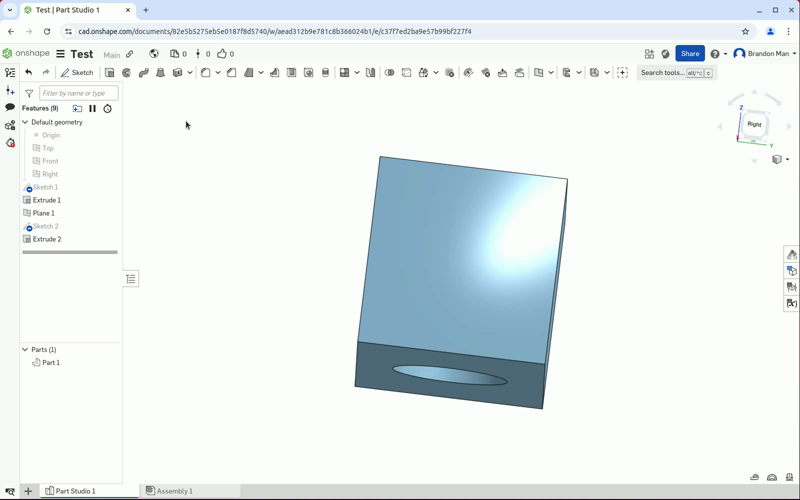
key(right, 3)
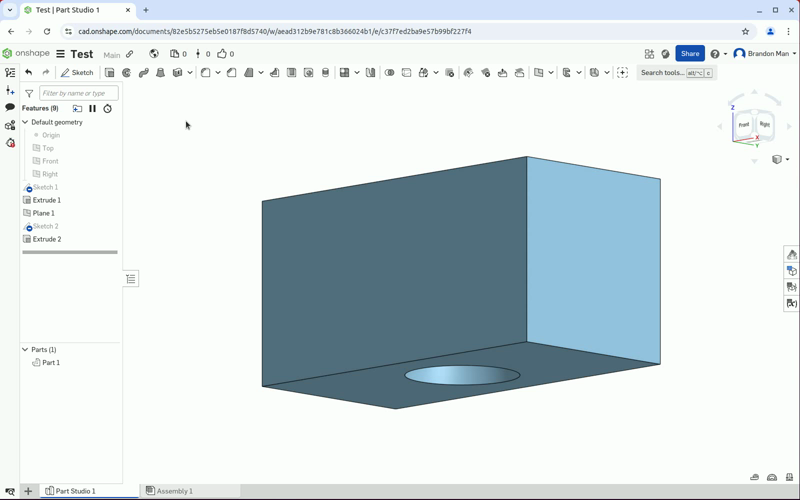
key(down, 3)
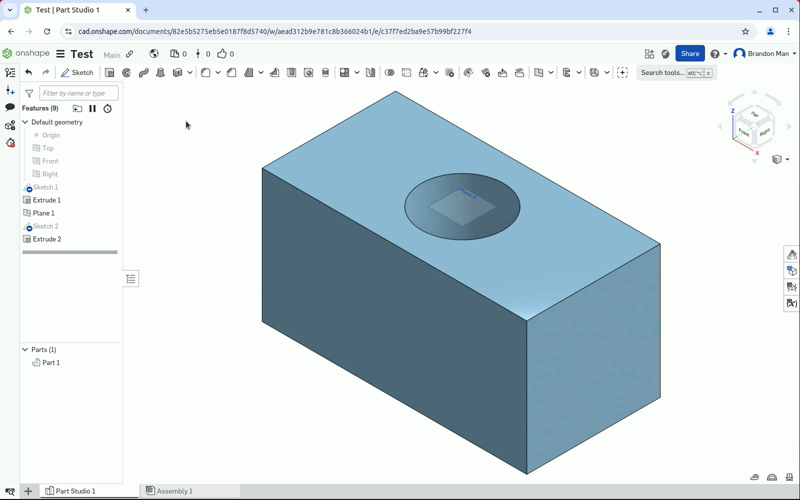
mouse_move(73, 189)
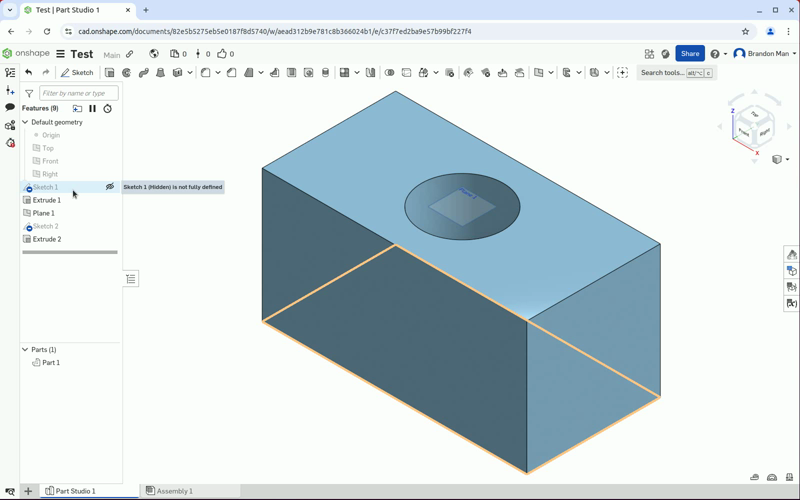
click(73, 189)